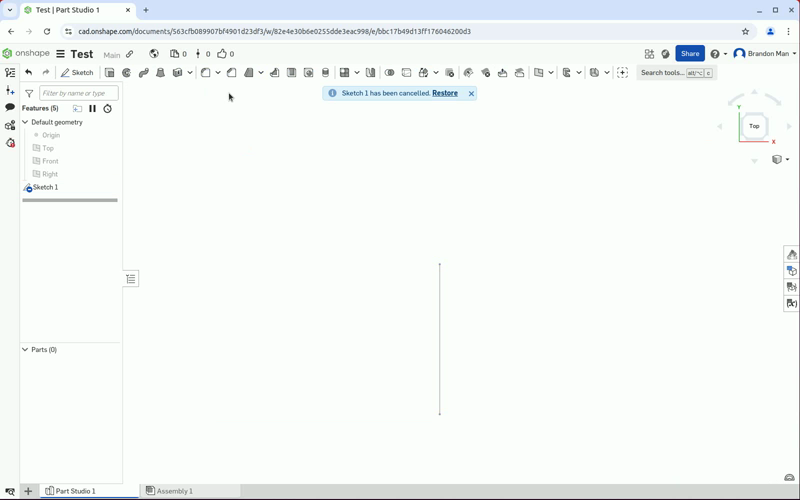
key(shift+h)
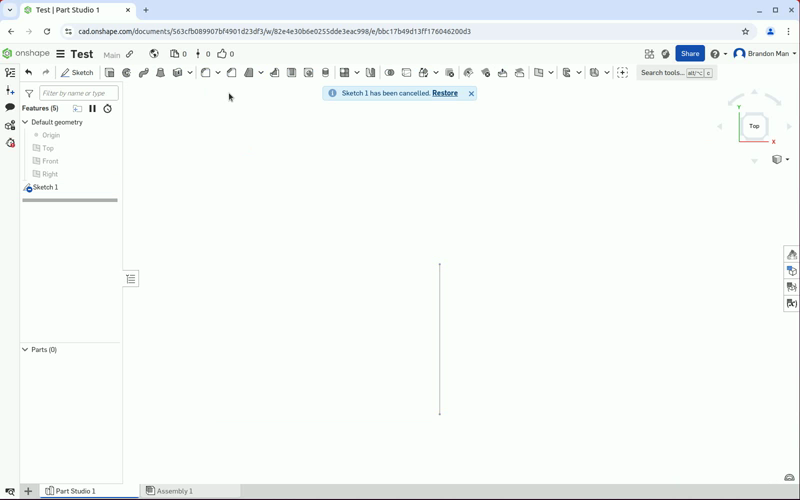
key(shift+s)
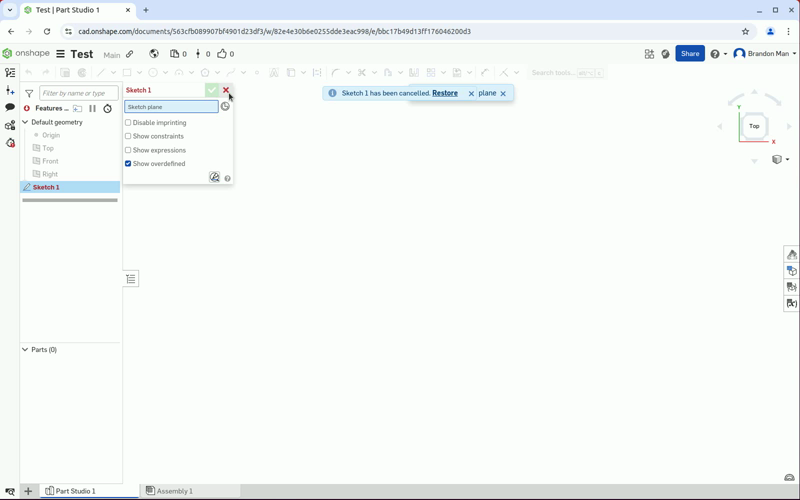
mouse_move(73, 150)
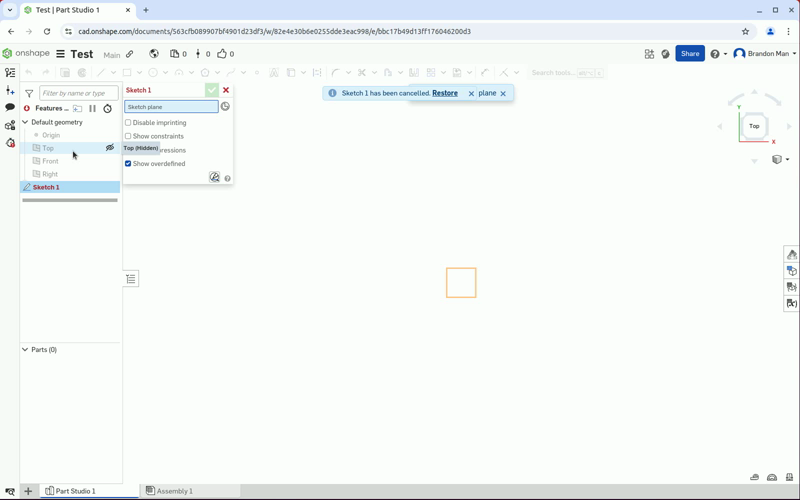
click(73, 150)
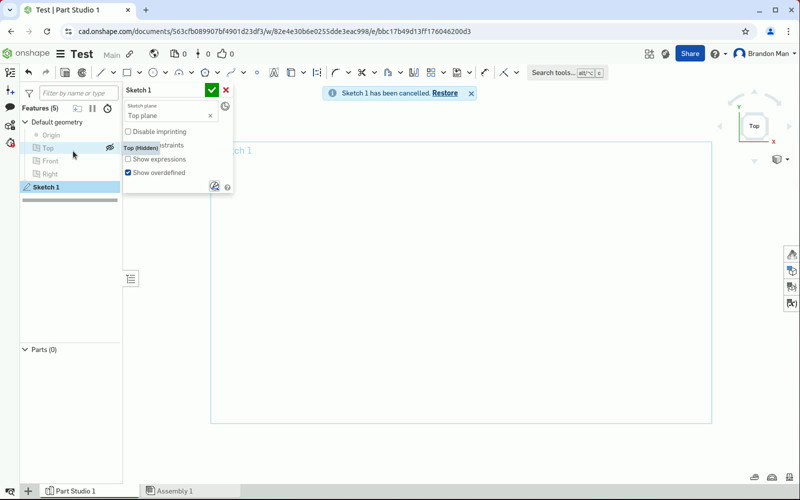
mouse_move(73, 352)
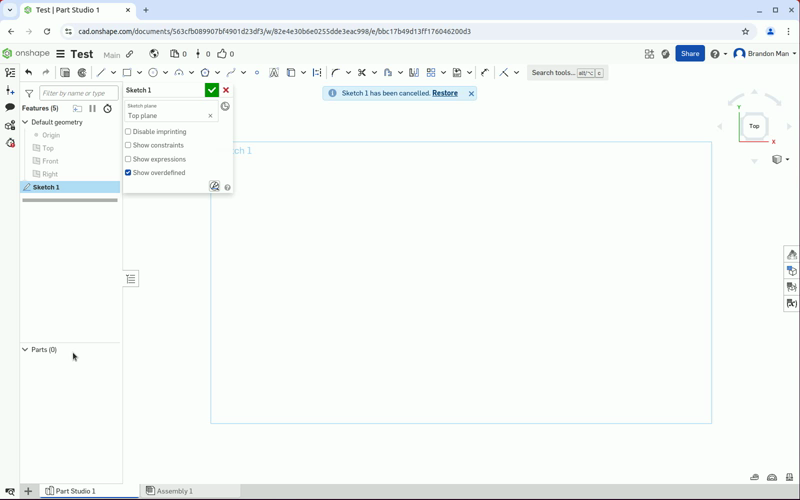
key(y)
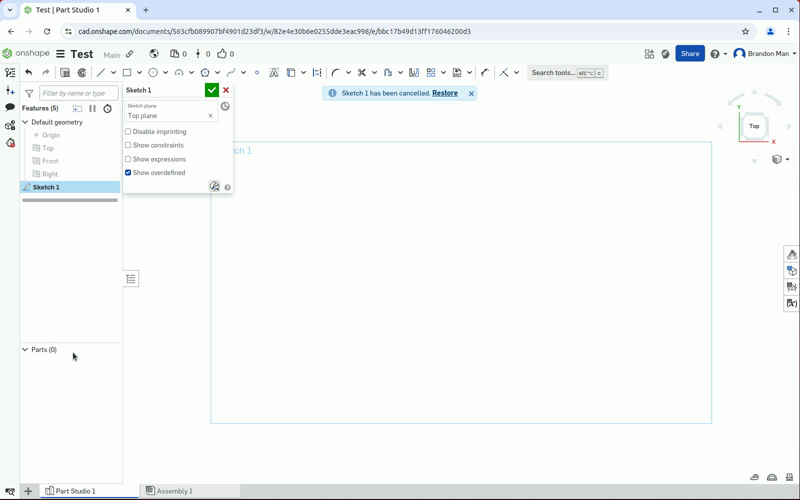
key(c)
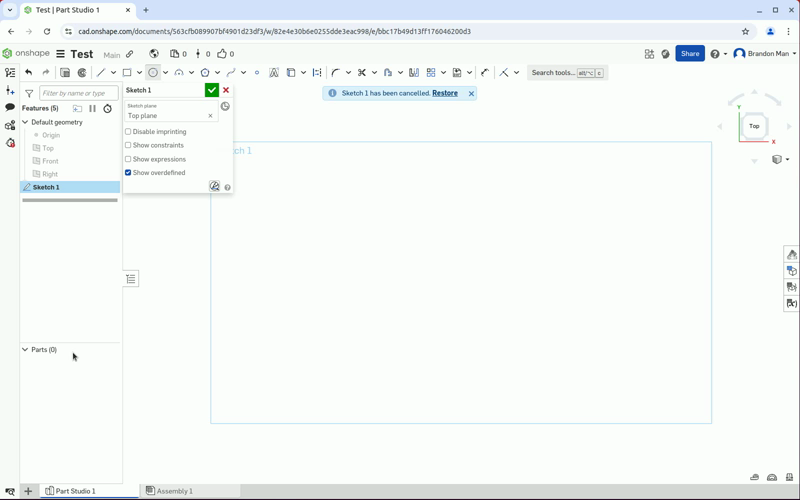
key_down(shift)
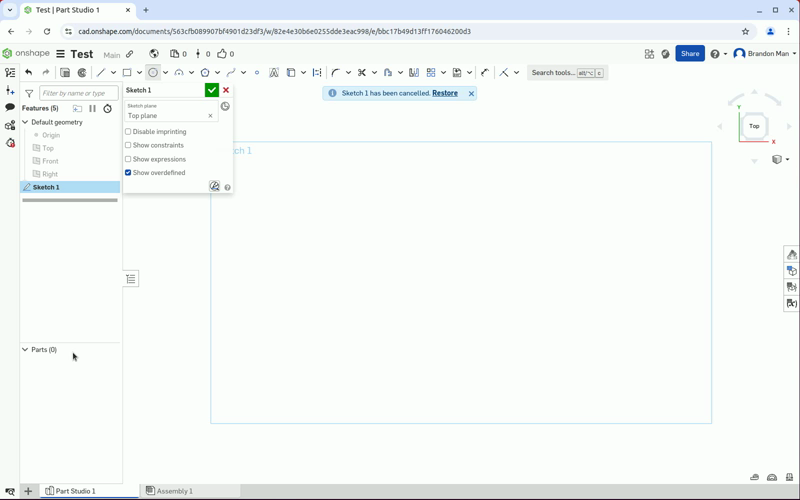
mouse_move(460, 282)
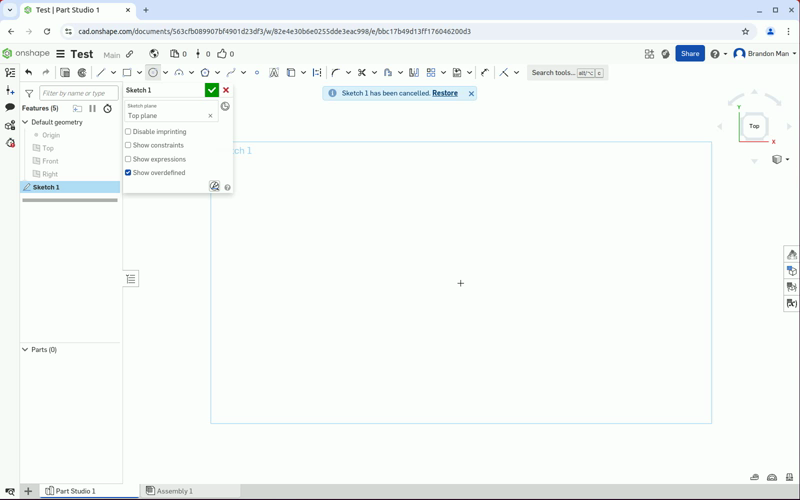
click(460, 282)
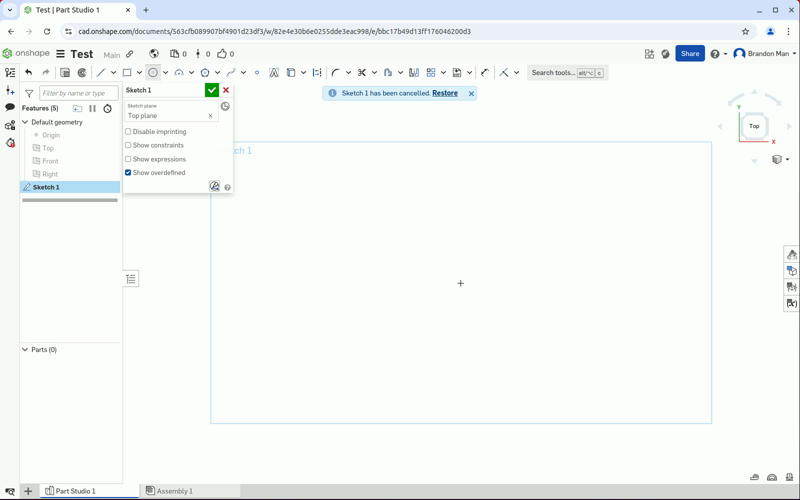
key_up(shift)
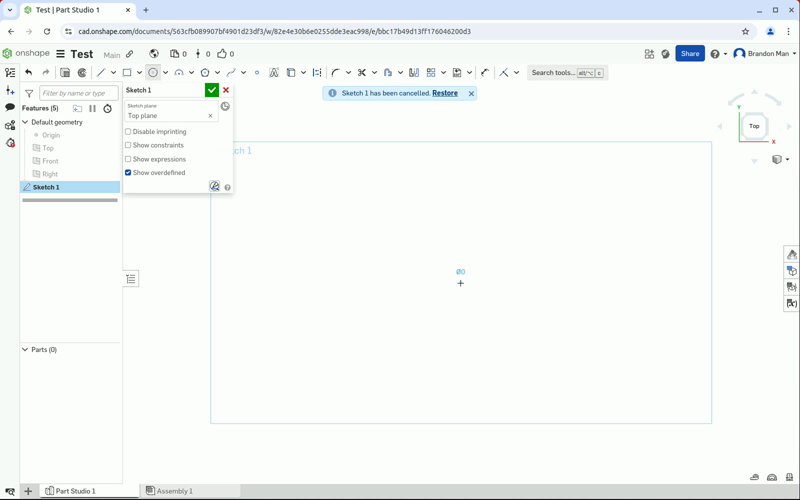
mouse_move(476, 282)
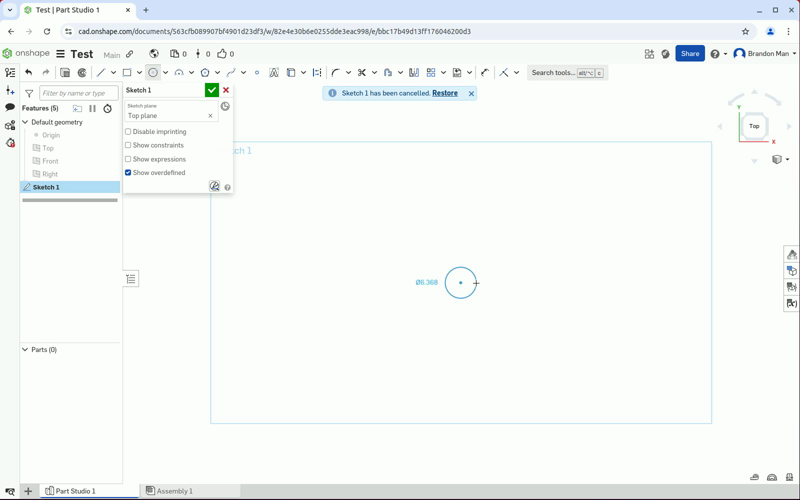
click(476, 282)
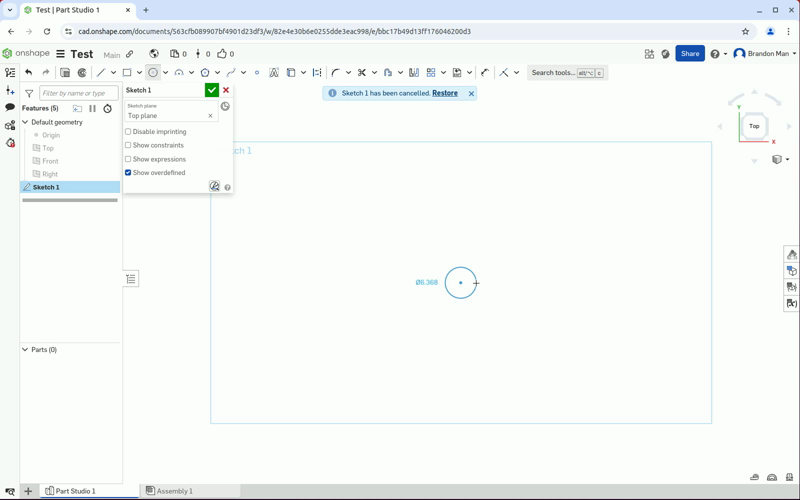
key(esc)
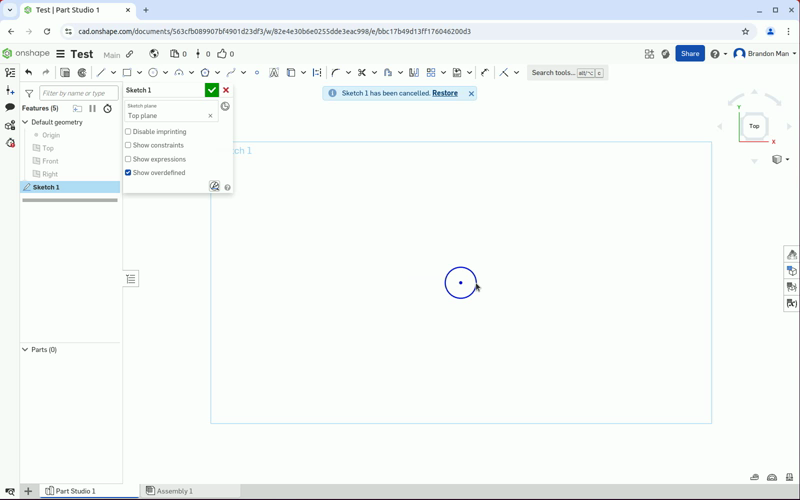
mouse_move(448, 281)
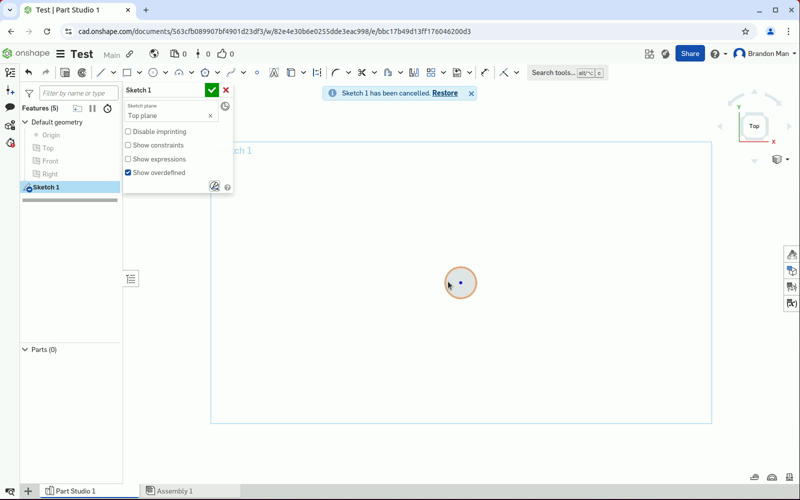
scroll(6)
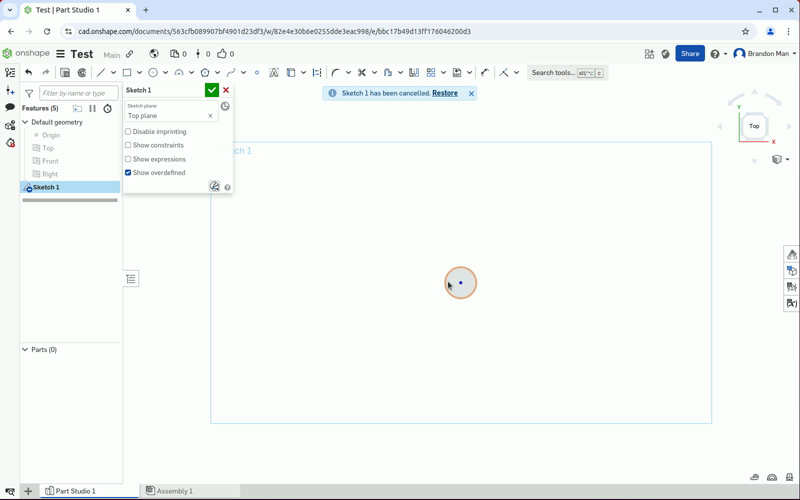
scroll(6)
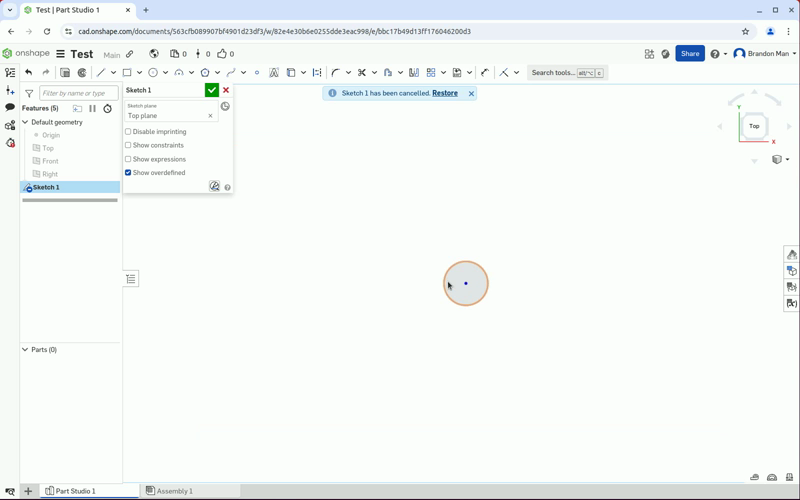
scroll(6)
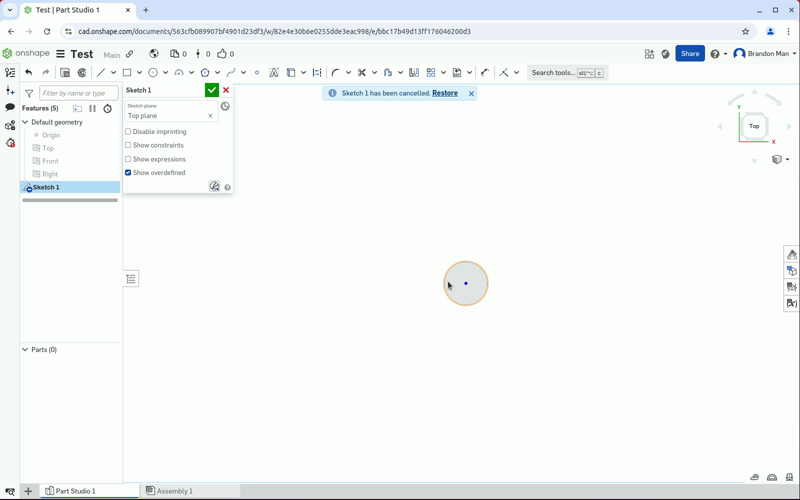
scroll(6)
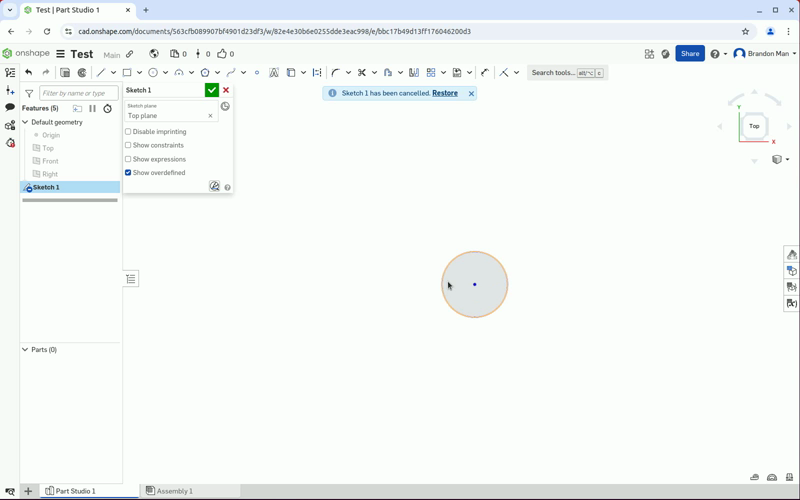
scroll(6)
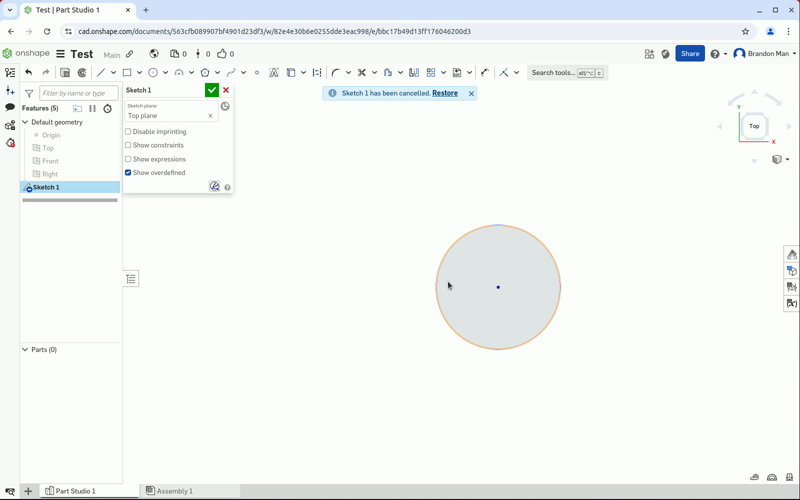
scroll(6)
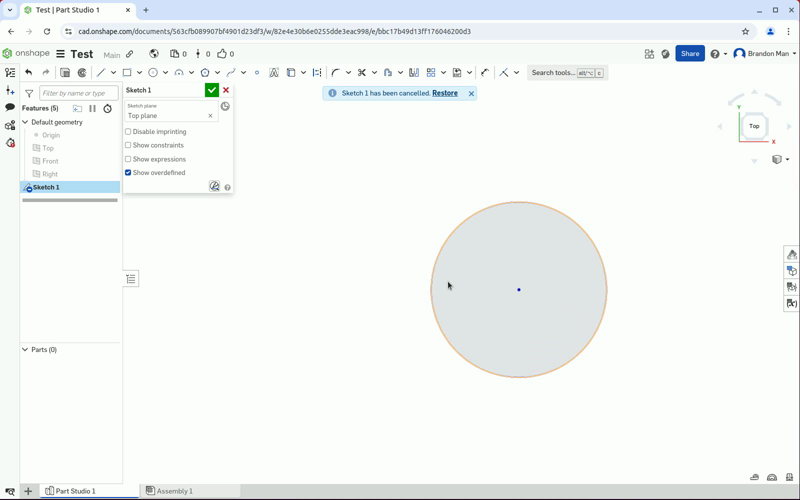
scroll(6)
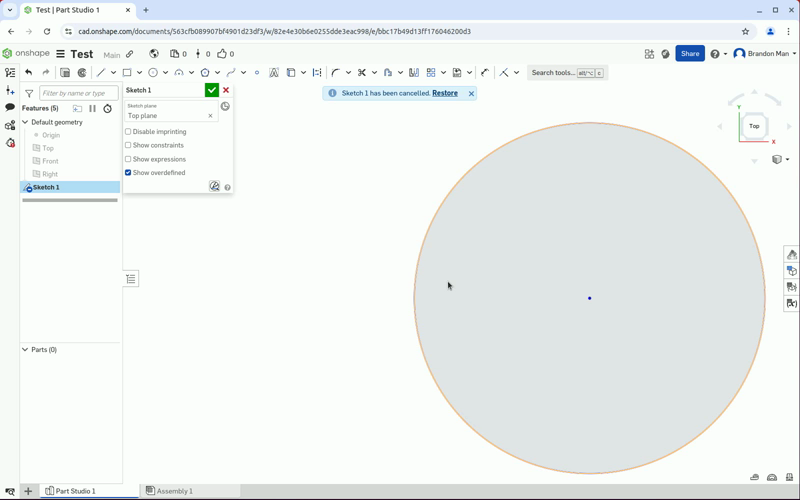
click(448, 281)
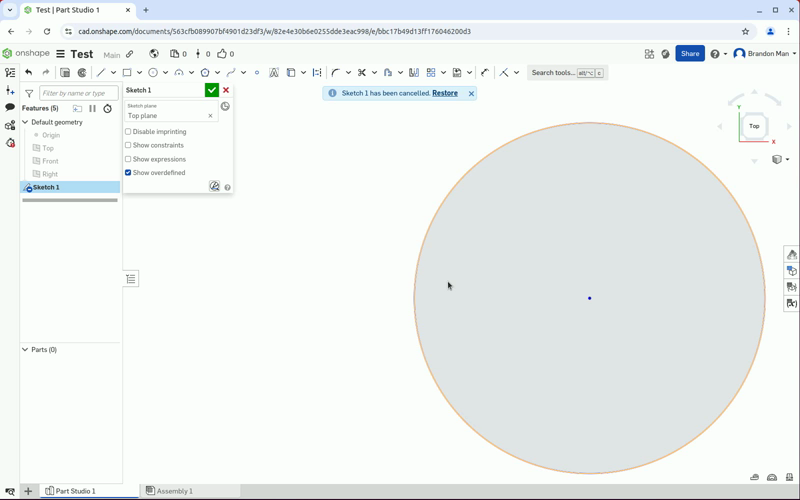
scroll(-6)
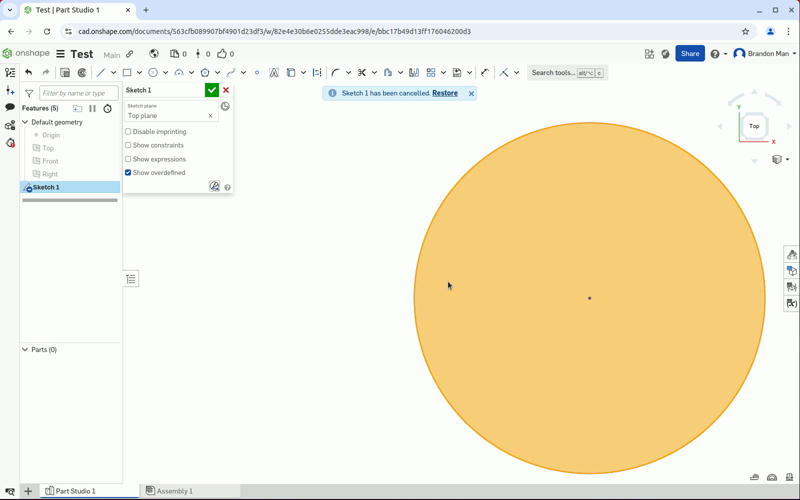
scroll(-6)
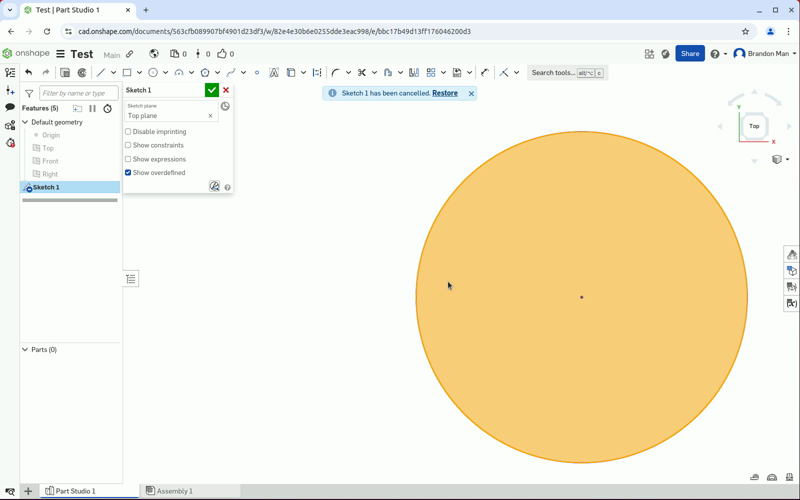
scroll(-6)
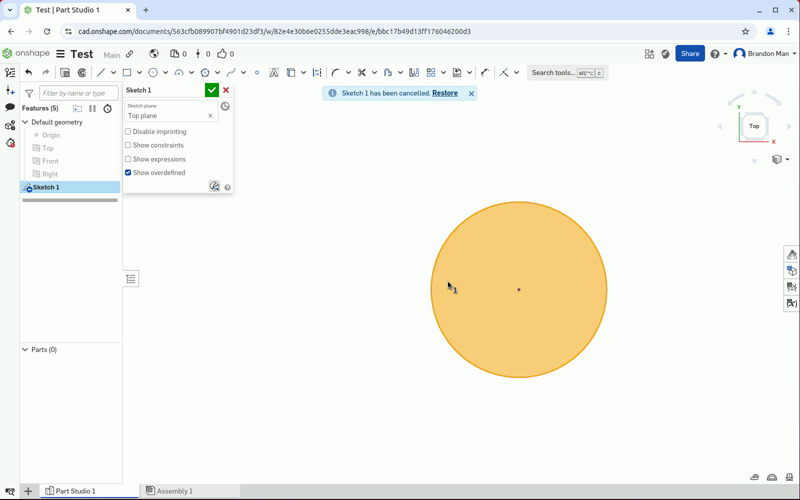
scroll(-6)
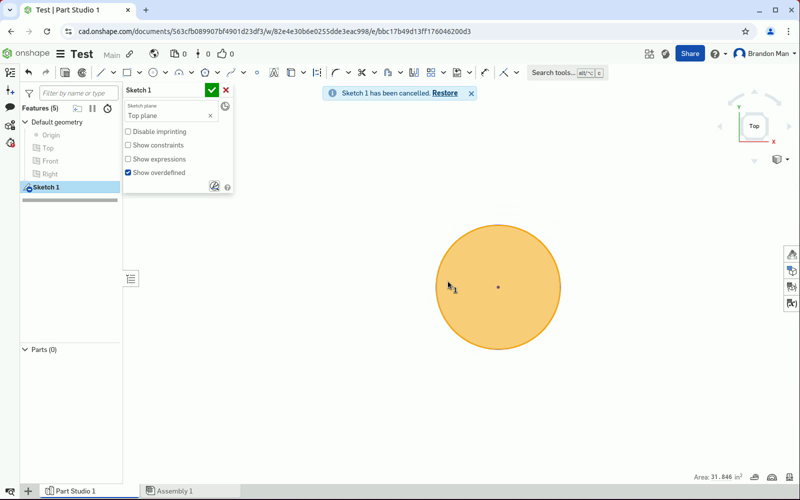
scroll(-6)
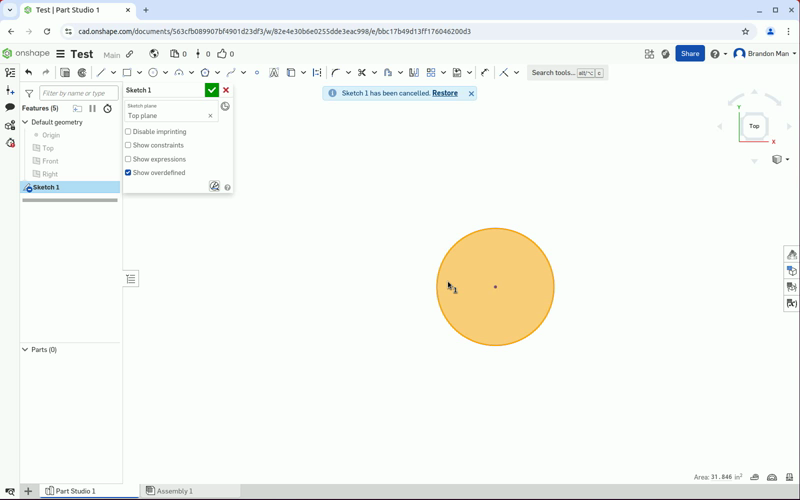
scroll(-6)
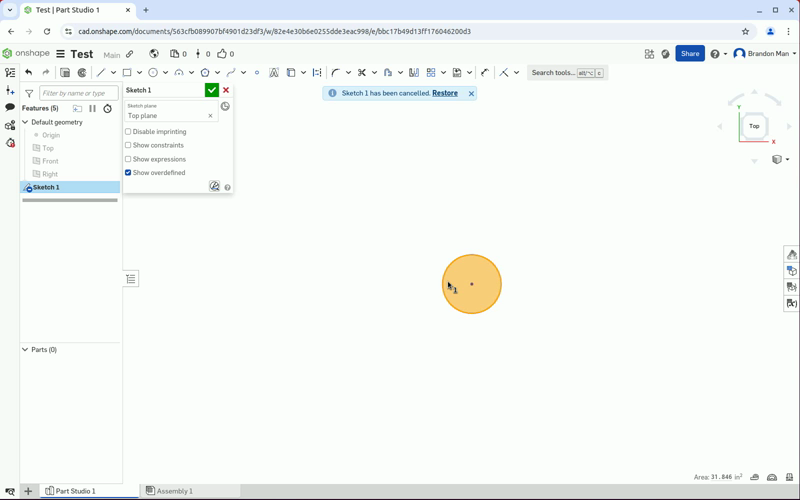
scroll(-6)
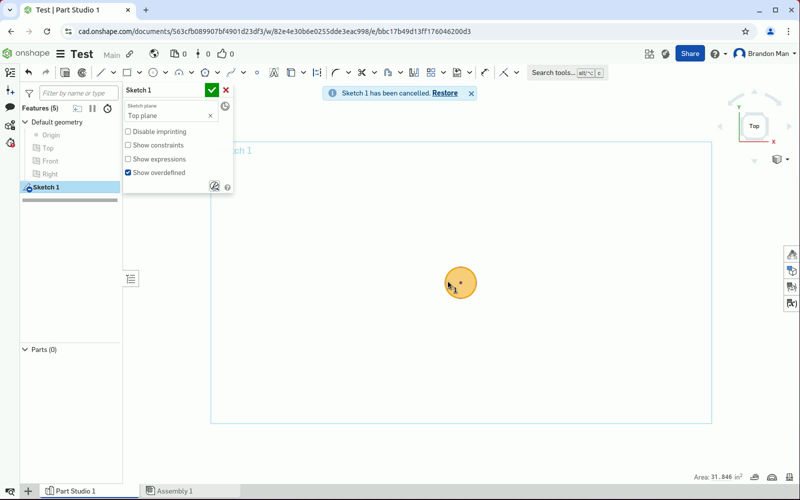
mouse_move(73, 352)
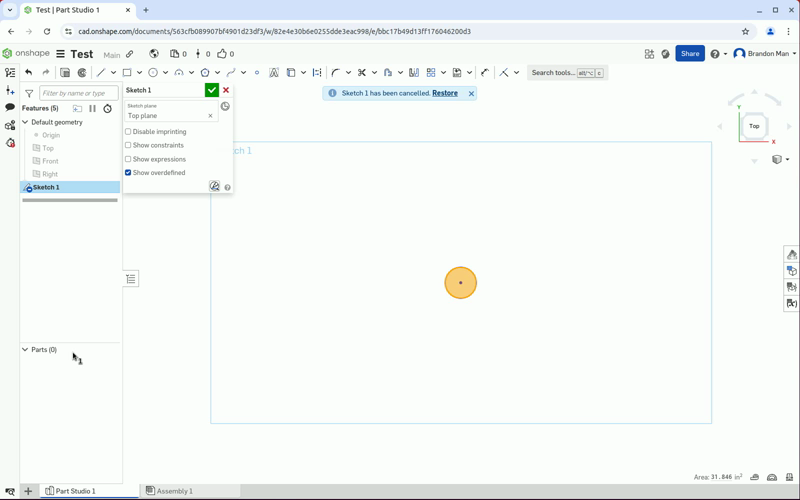
key(shift+y)
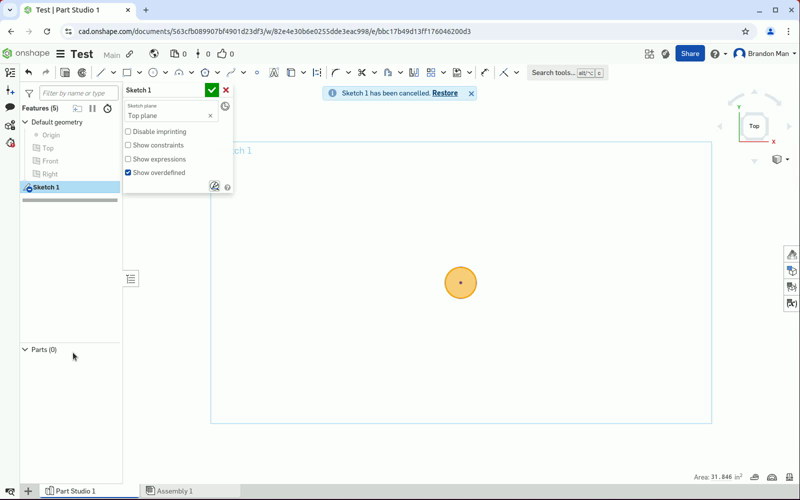
key(shift+e)
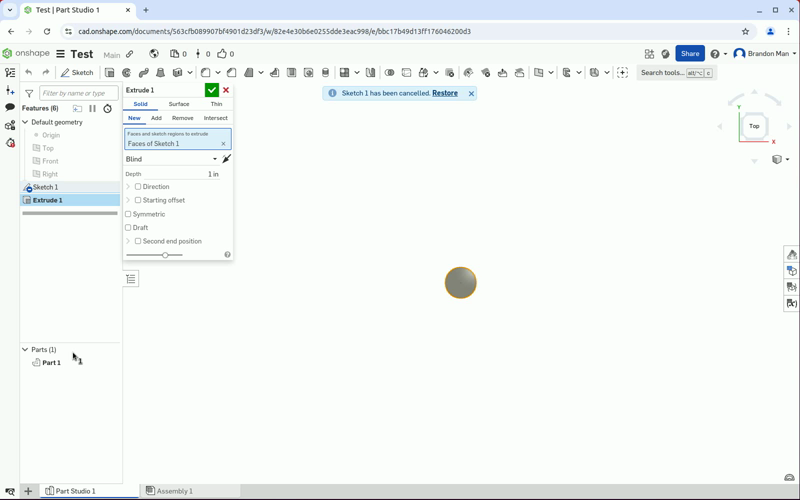
mouse_move(143, 106)
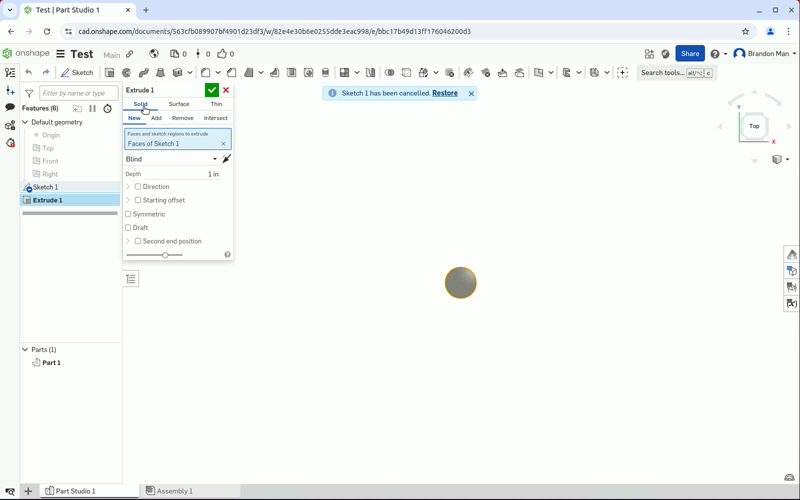
click(143, 106)
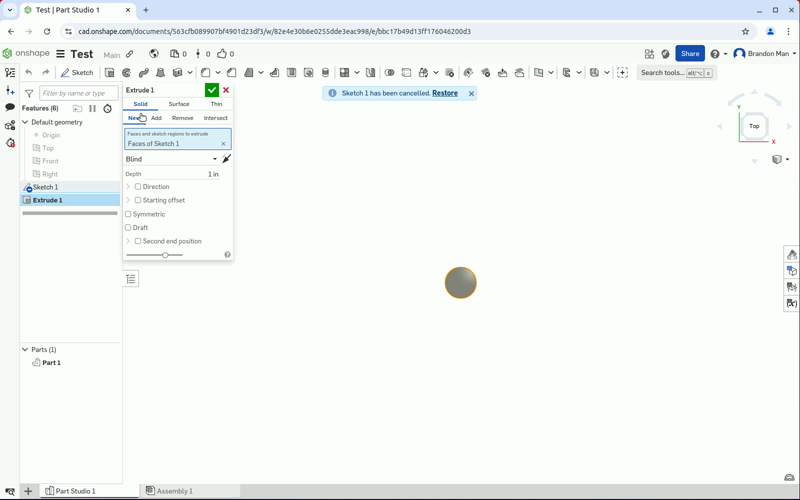
mouse_move(137, 120)
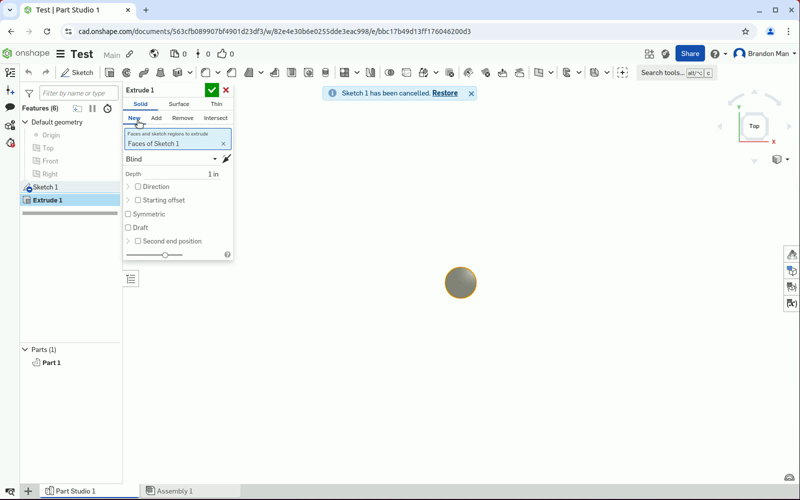
click(137, 120)
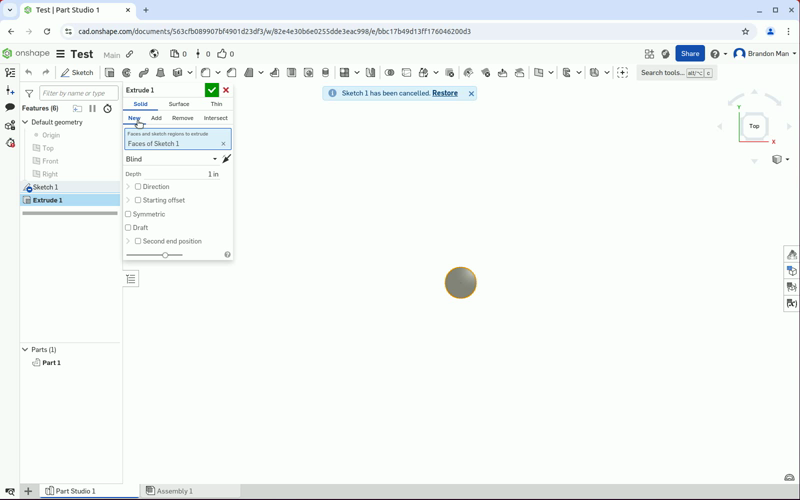
key(tab, 4)
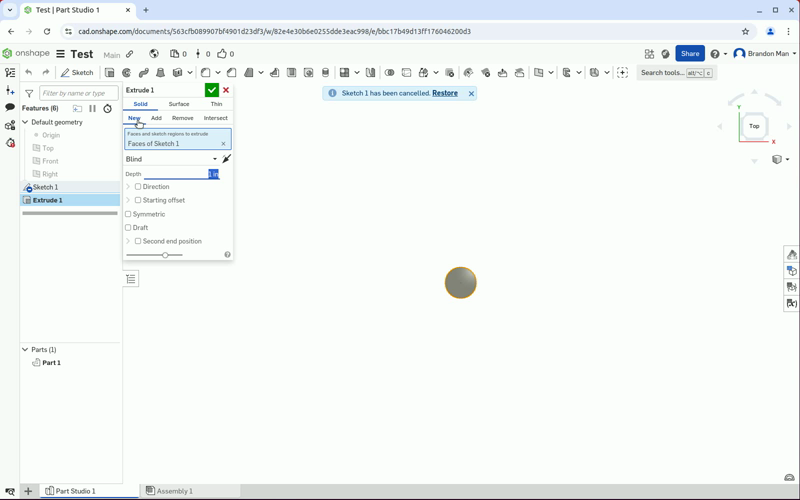
text(7.943)
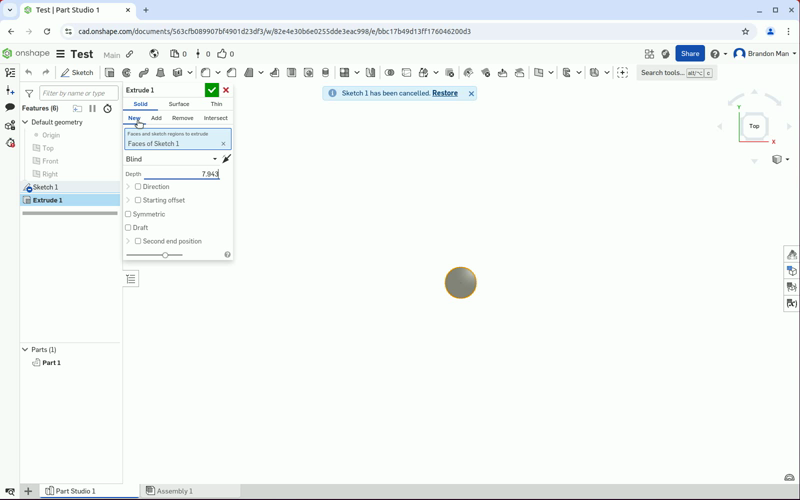
key(enter)
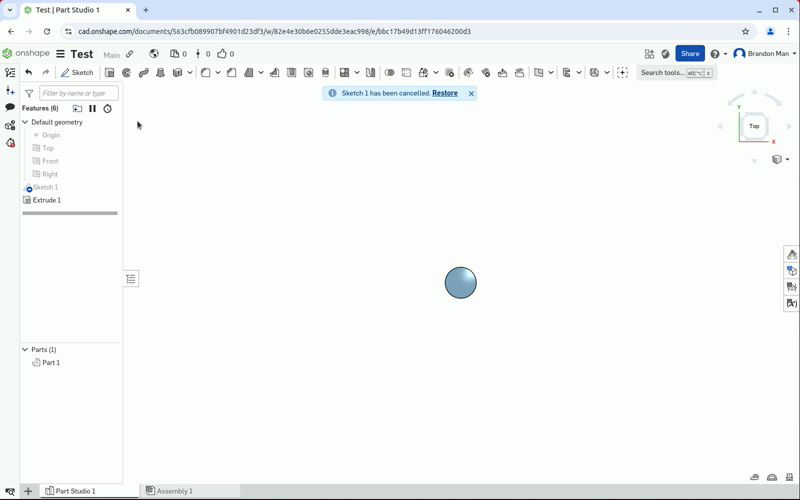
key(shift+h)
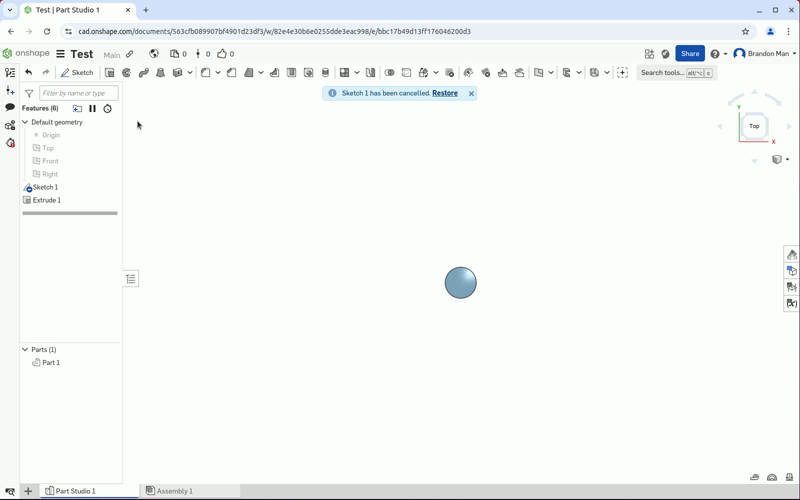
key(shift+h)
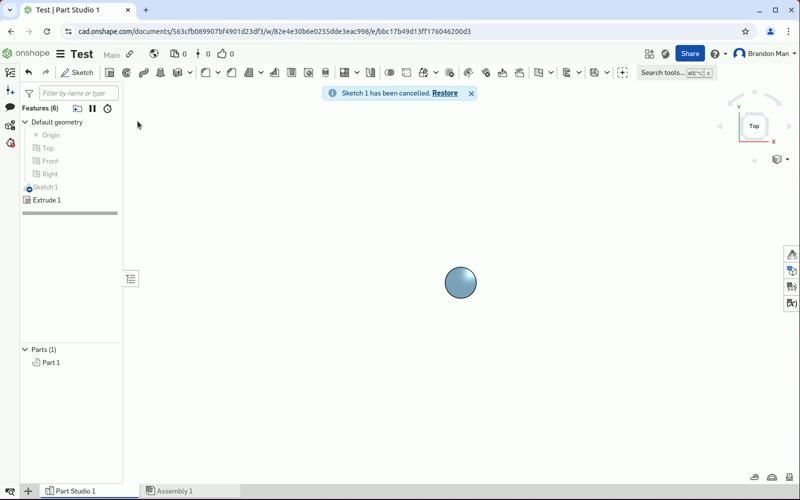
mouse_move(73, 189)
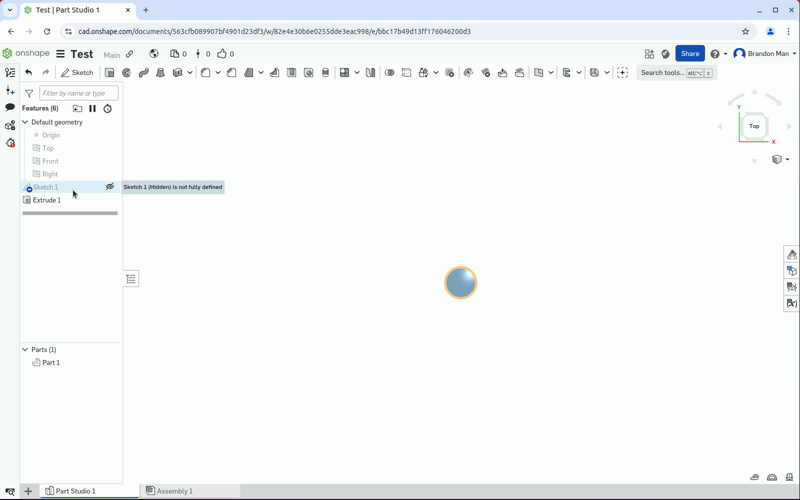
click(73, 189)
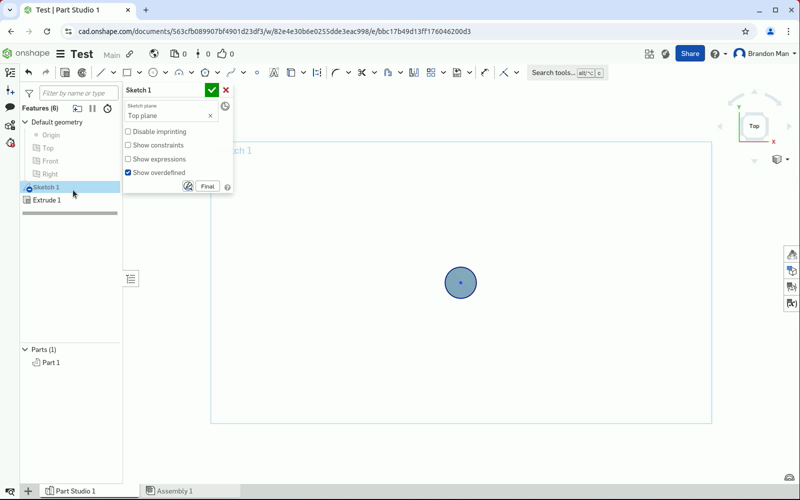
mouse_move(229, 92)
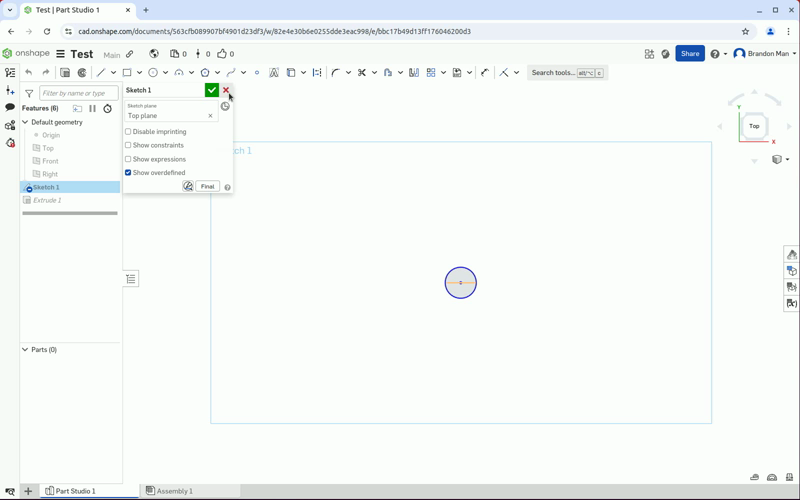
click(229, 92)
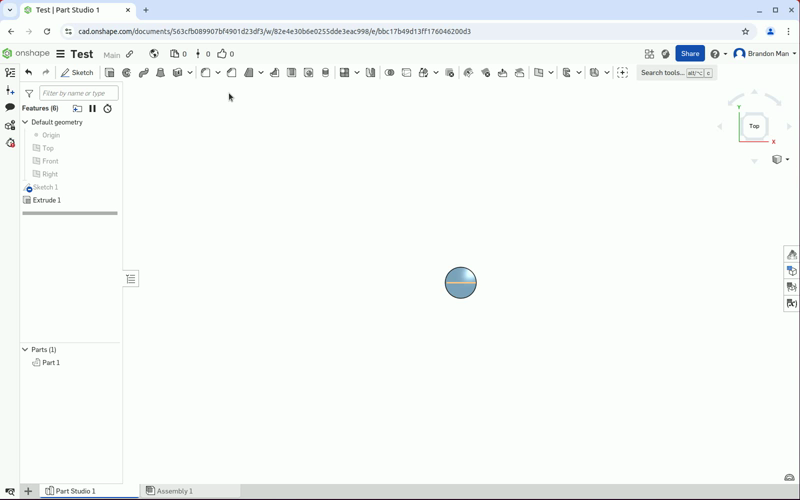
mouse_move(541, 75)
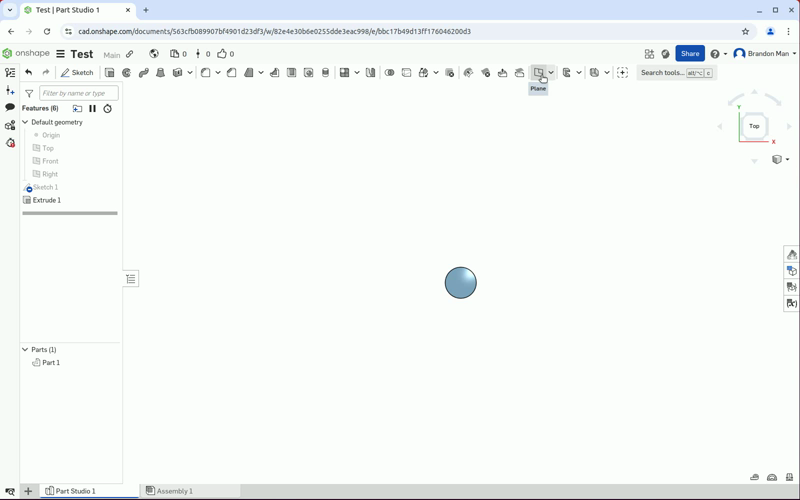
click(541, 75)
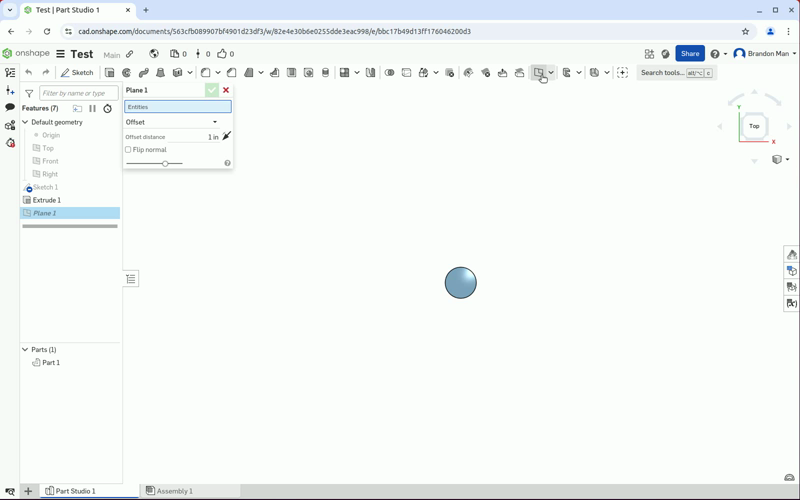
mouse_move(73, 150)
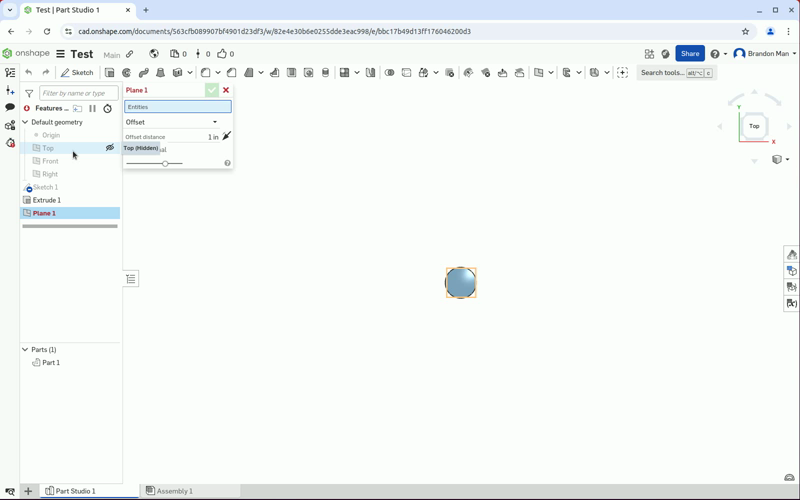
click(73, 150)
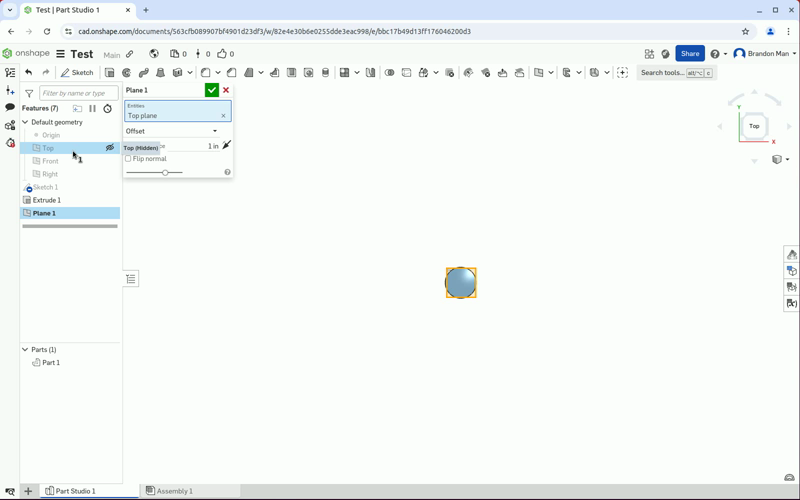
key(tab, 2)
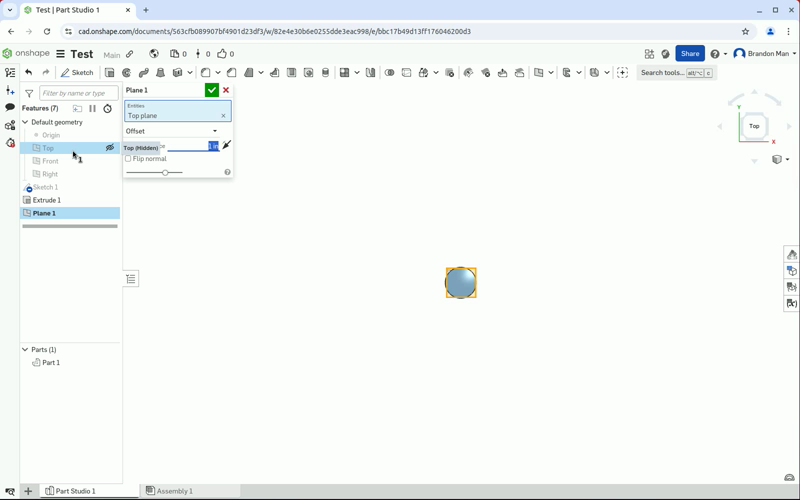
text(7.949)
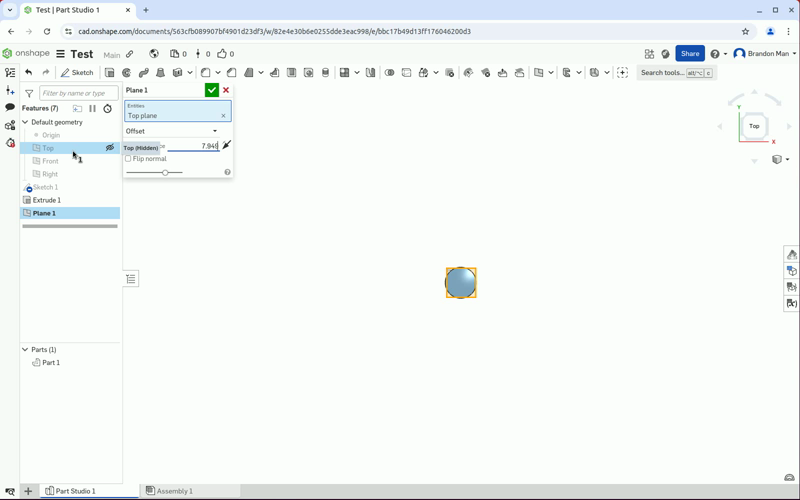
key(enter, 2)
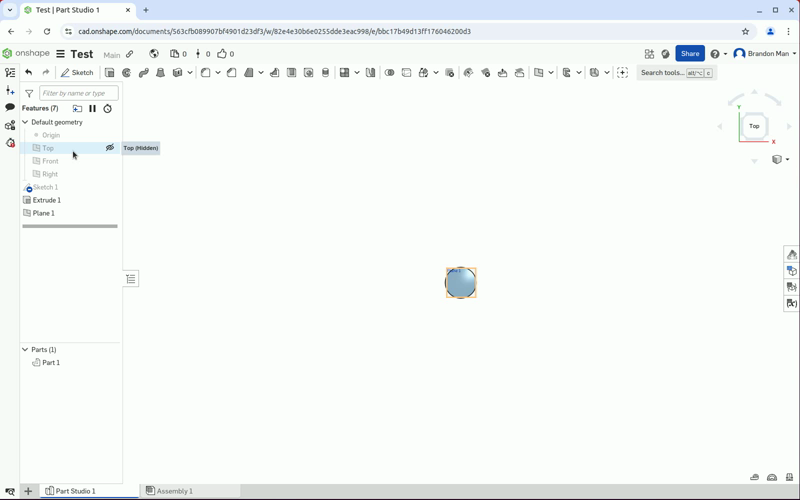
key(shift+s)
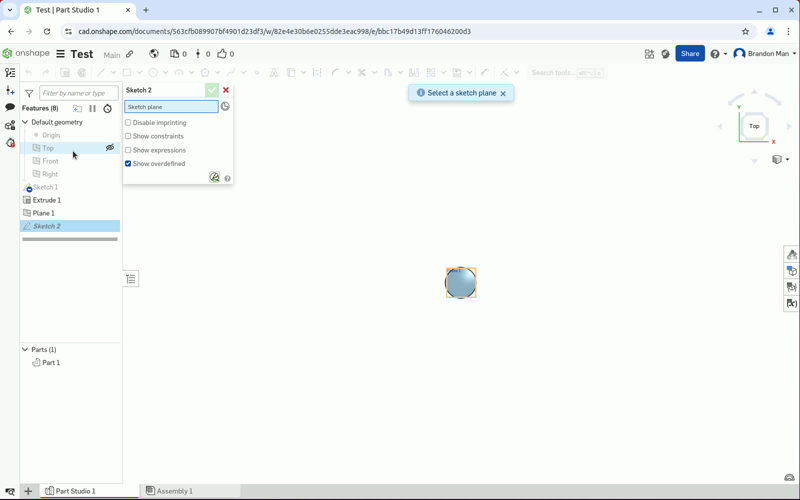
mouse_move(73, 215)
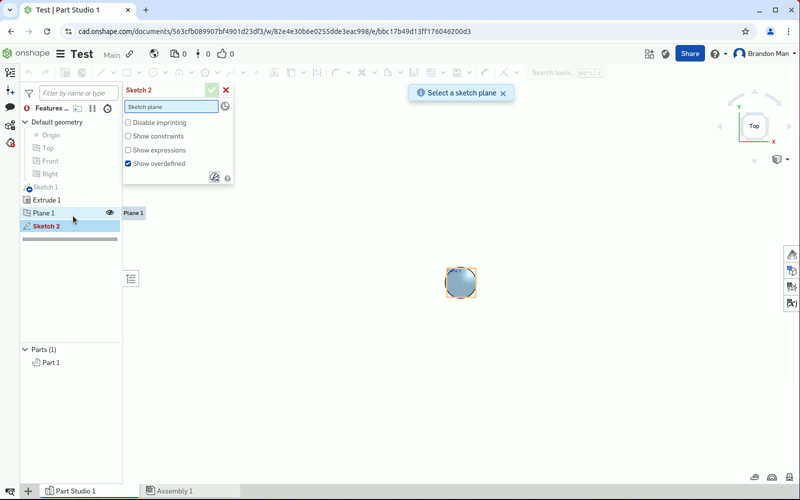
click(73, 215)
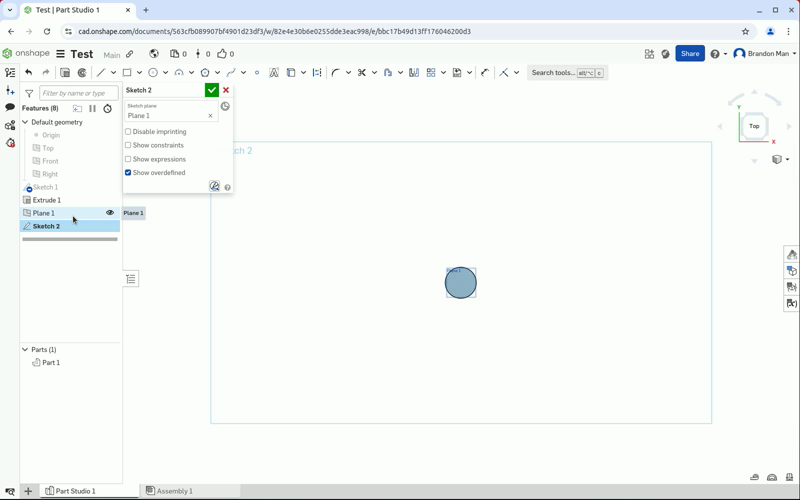
mouse_move(73, 352)
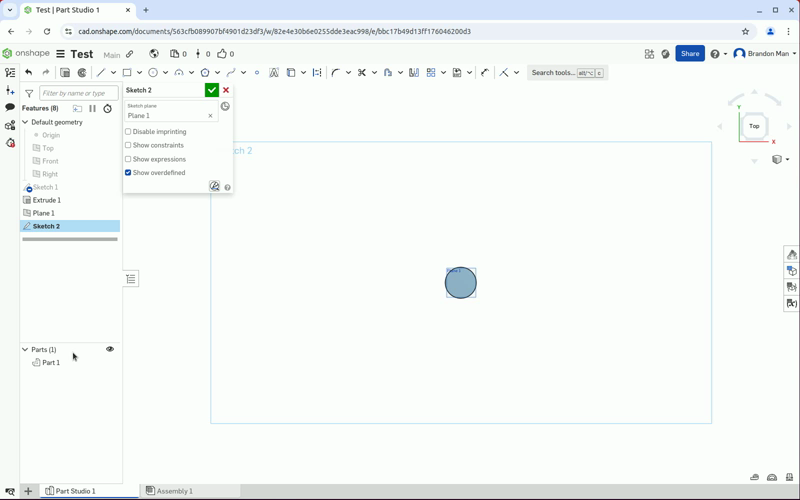
key(y)
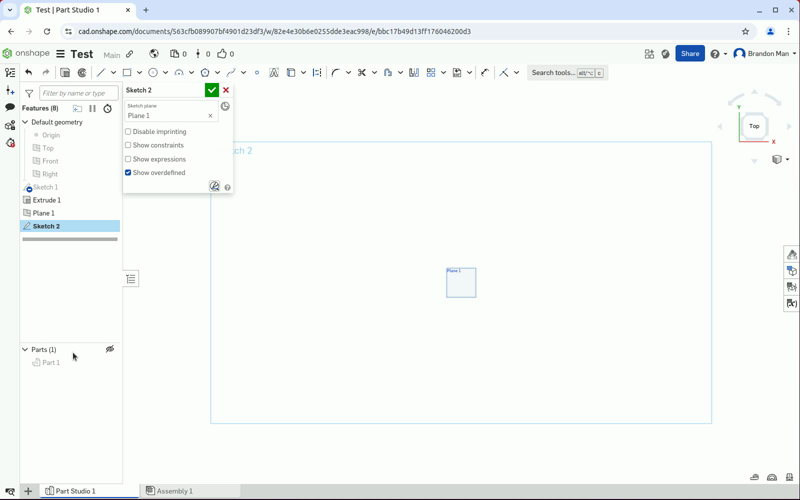
key(c)
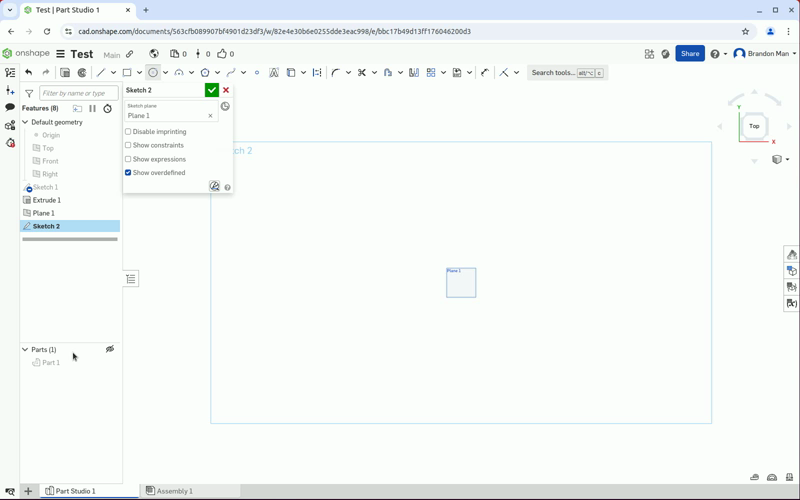
key_down(shift)
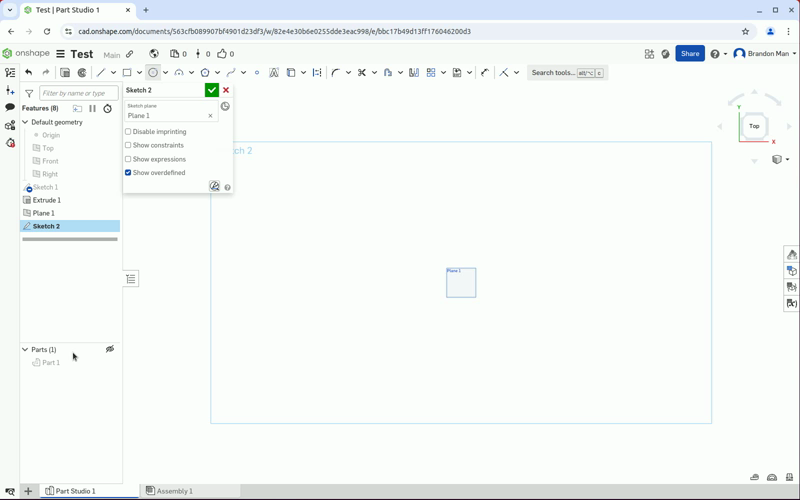
mouse_move(460, 282)
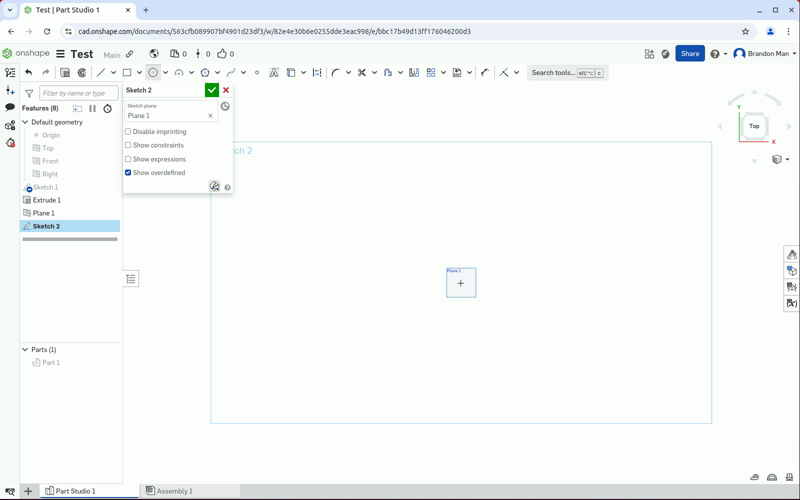
click(460, 282)
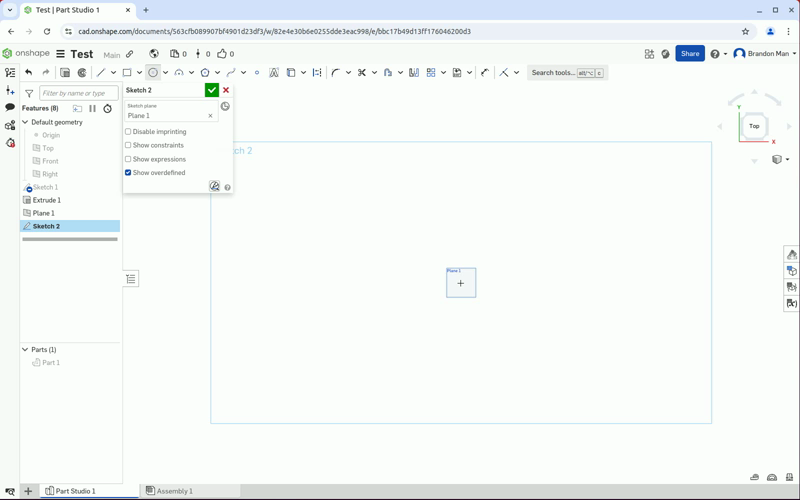
key_up(shift)
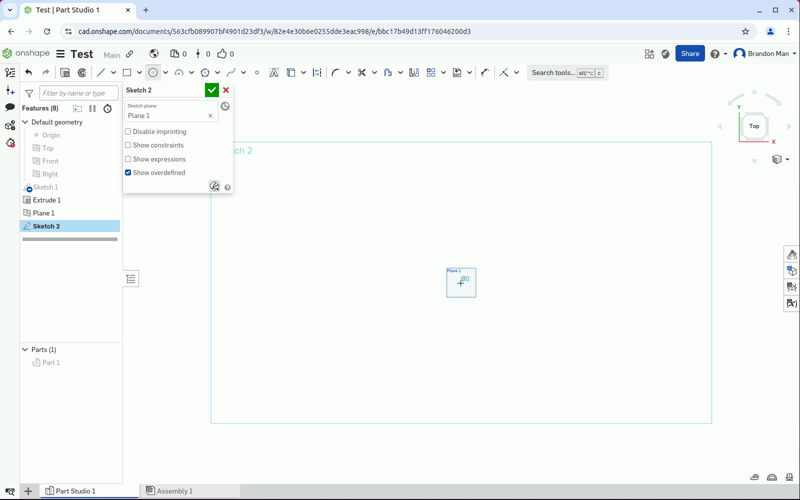
mouse_move(476, 282)
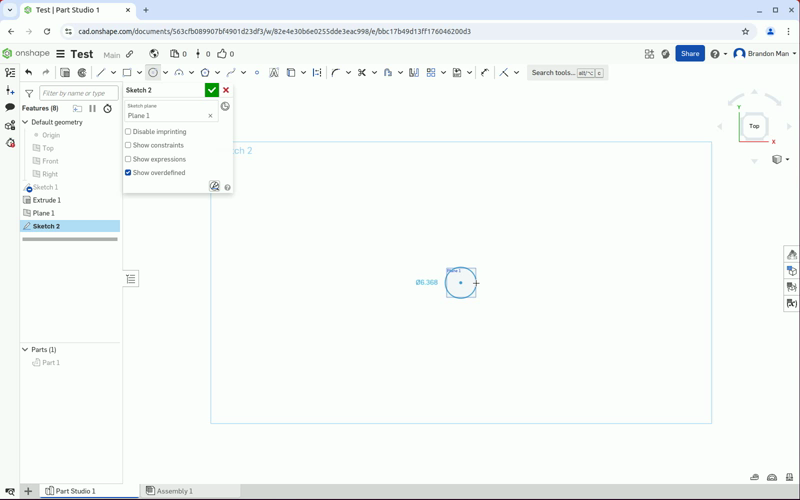
click(476, 282)
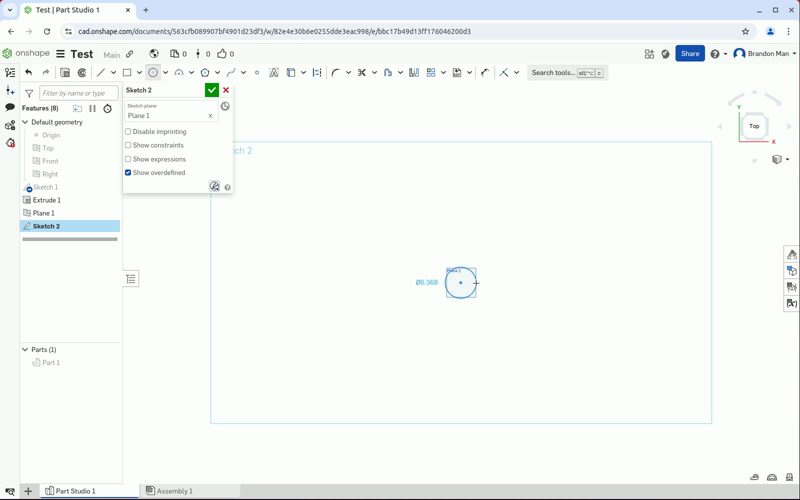
key(esc)
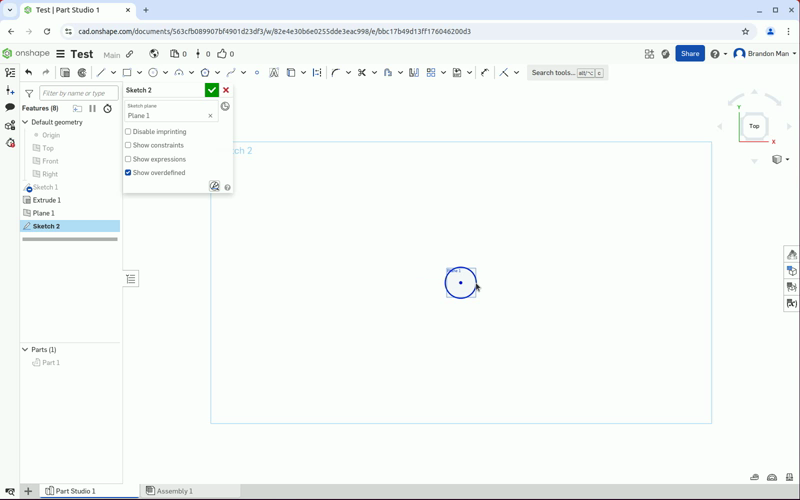
key(c)
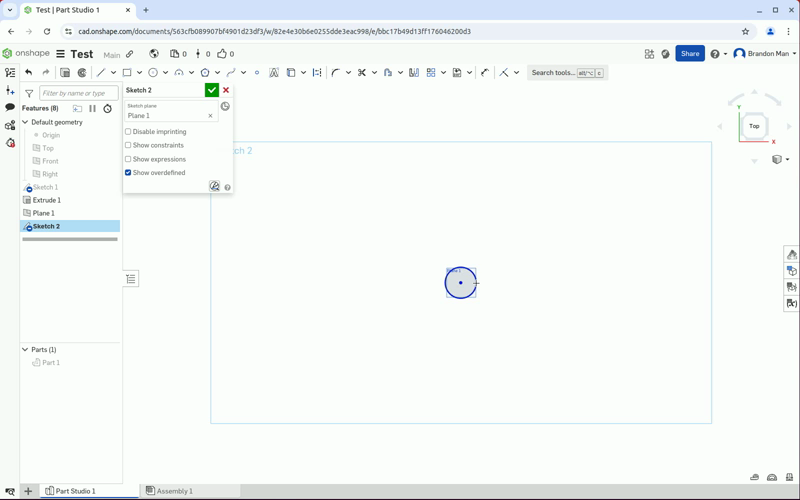
key_down(shift)
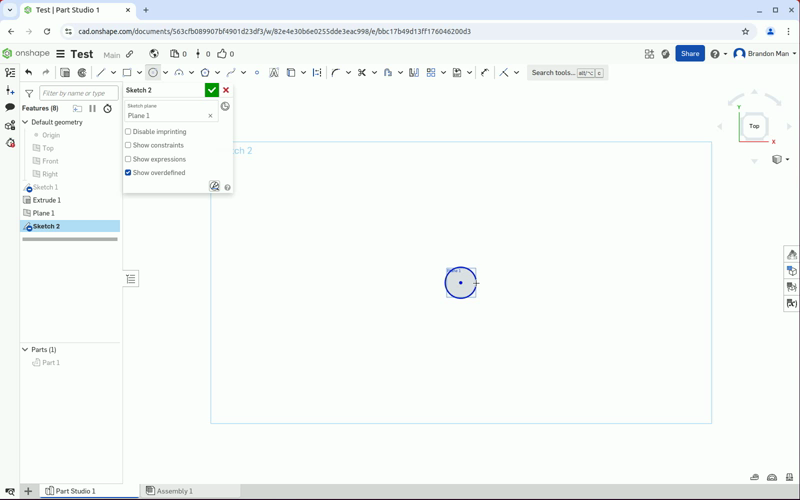
mouse_move(460, 282)
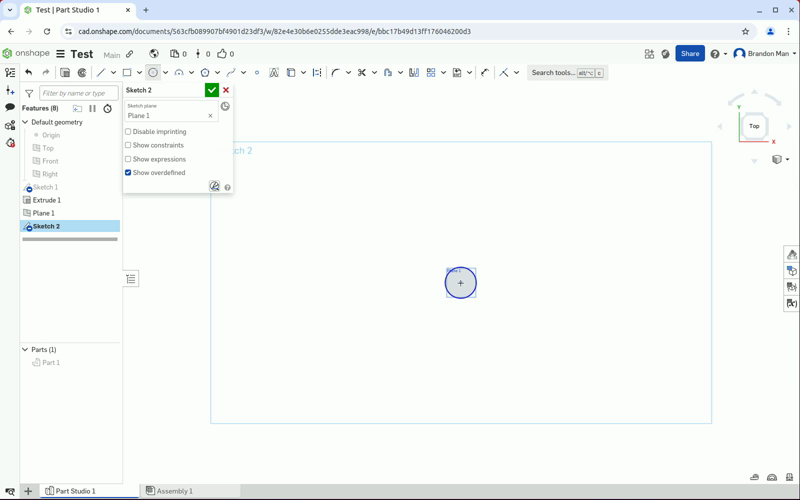
click(460, 282)
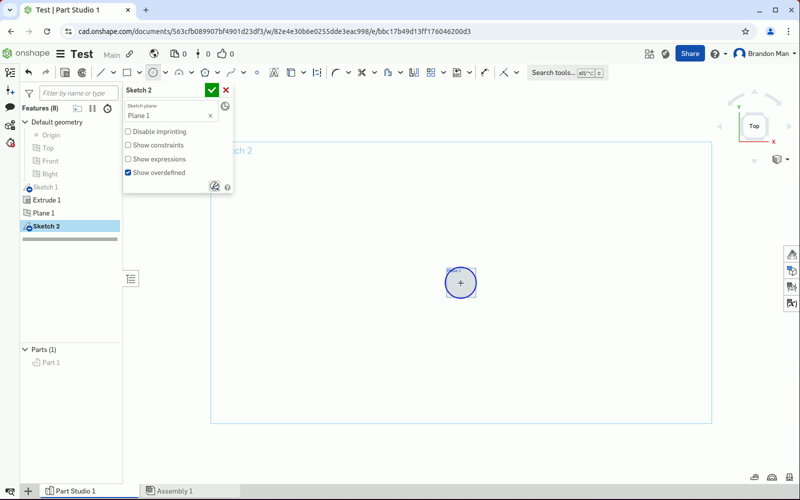
key_up(shift)
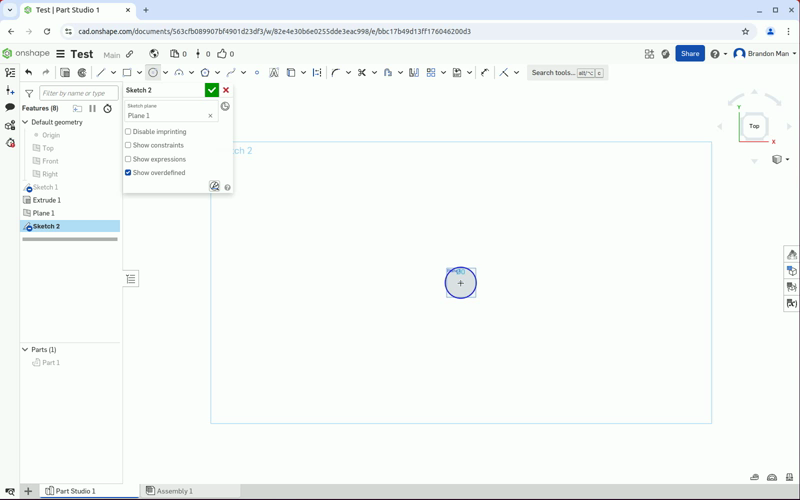
mouse_move(469, 282)
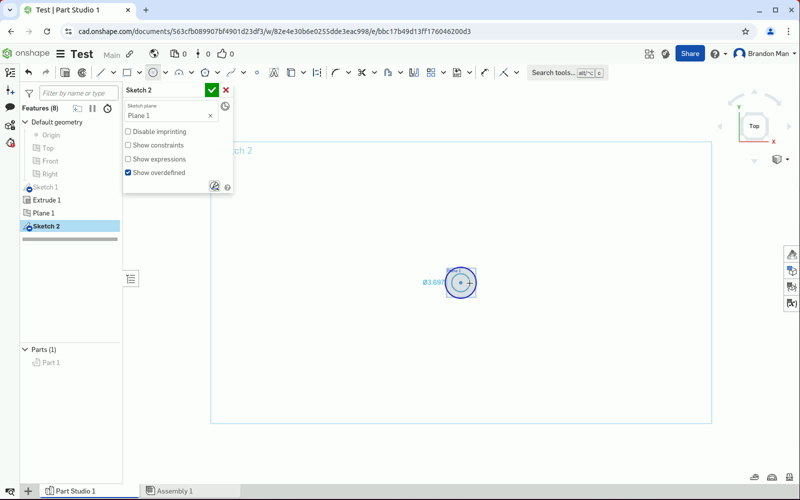
click(469, 282)
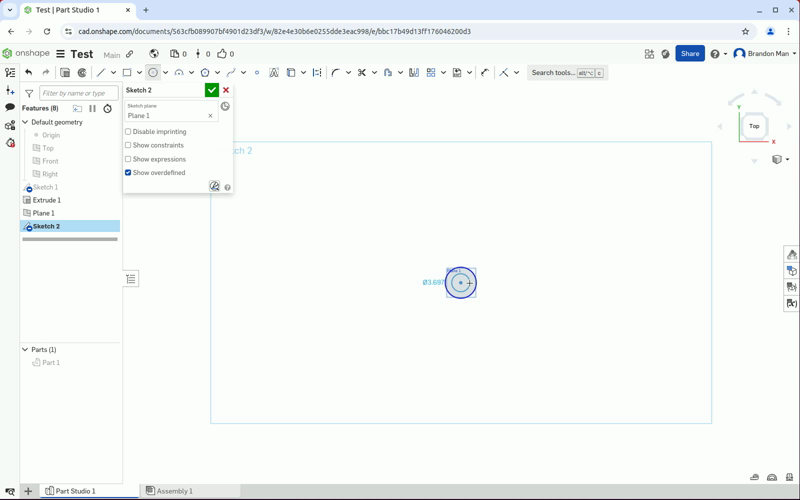
key(esc)
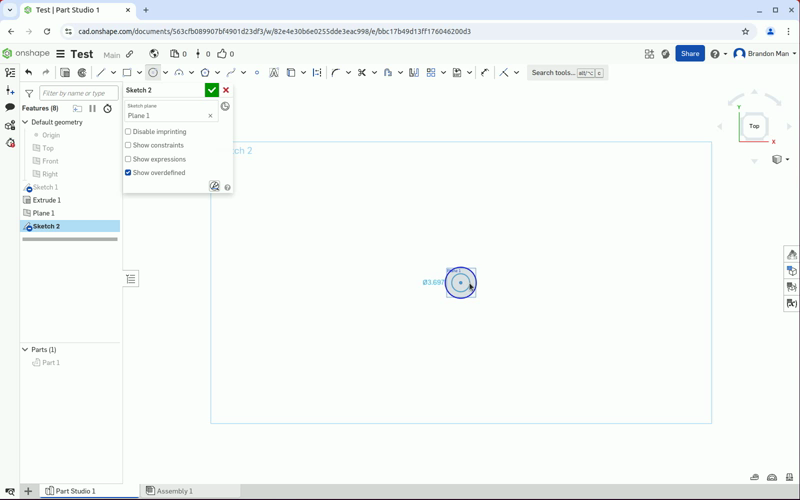
mouse_move(454, 296)
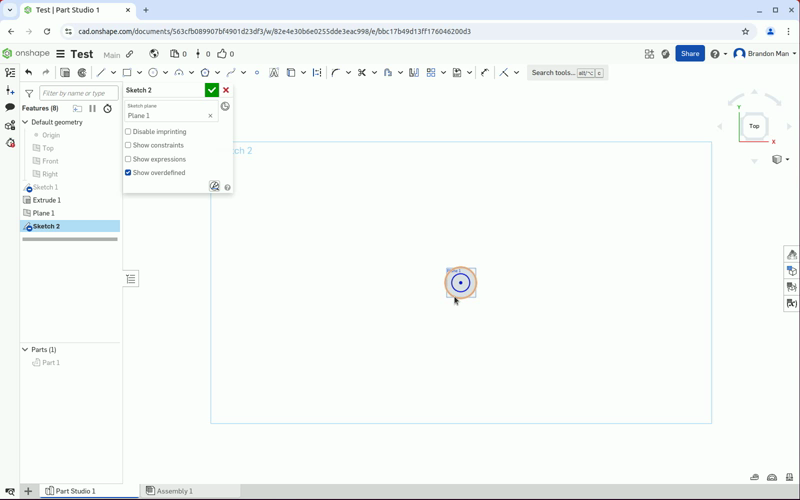
scroll(6)
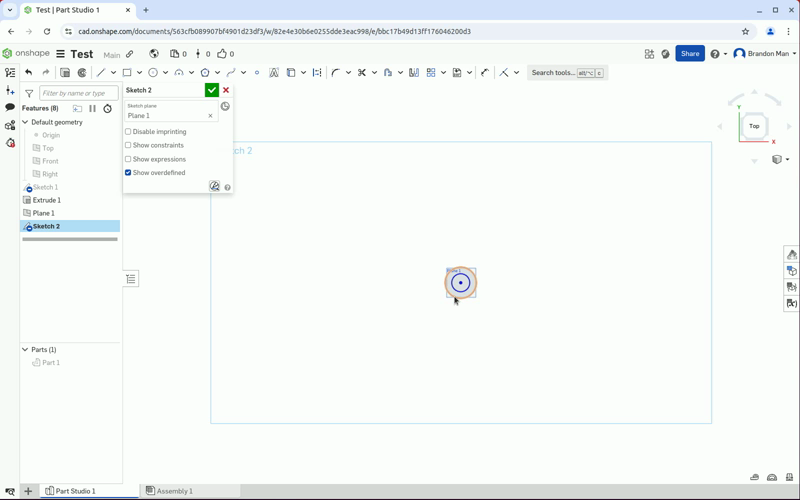
scroll(6)
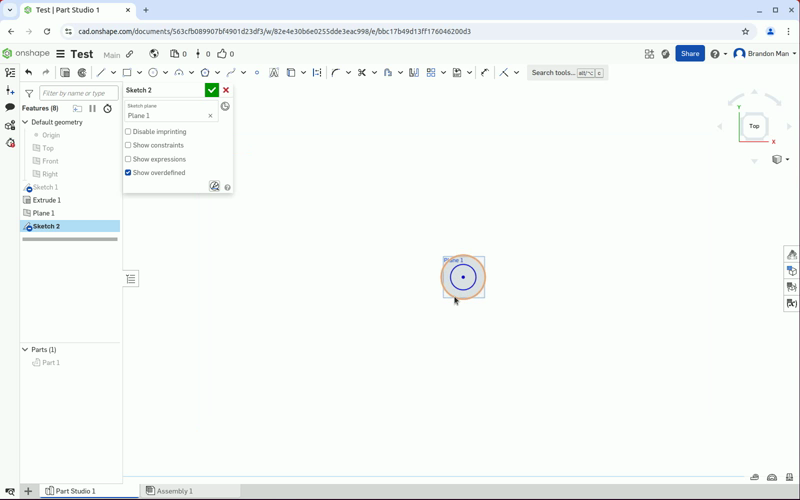
scroll(6)
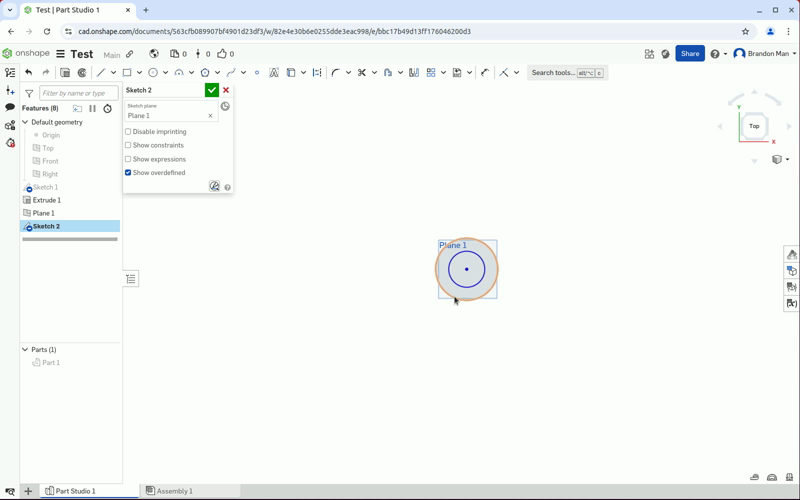
scroll(6)
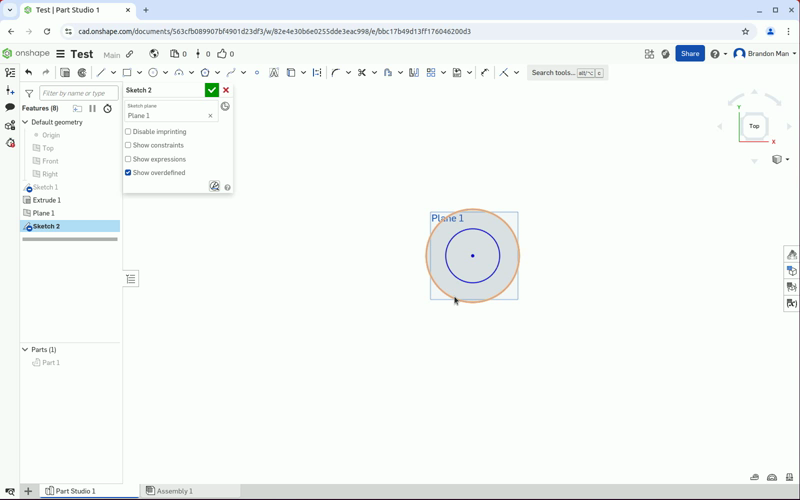
scroll(6)
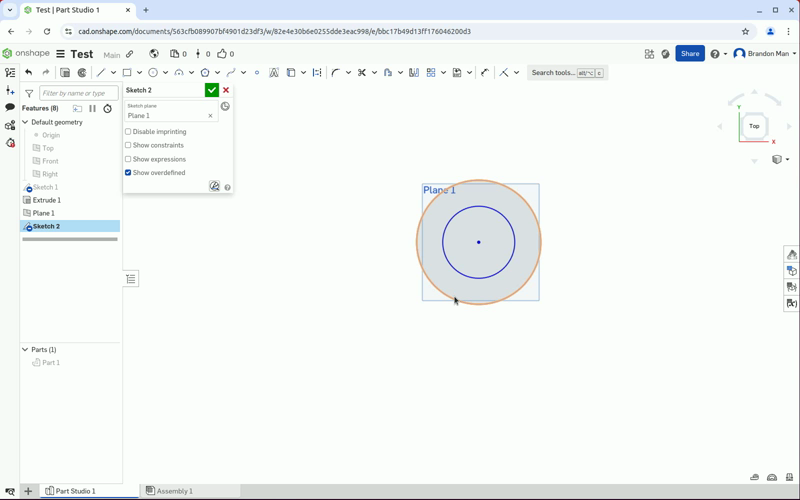
scroll(6)
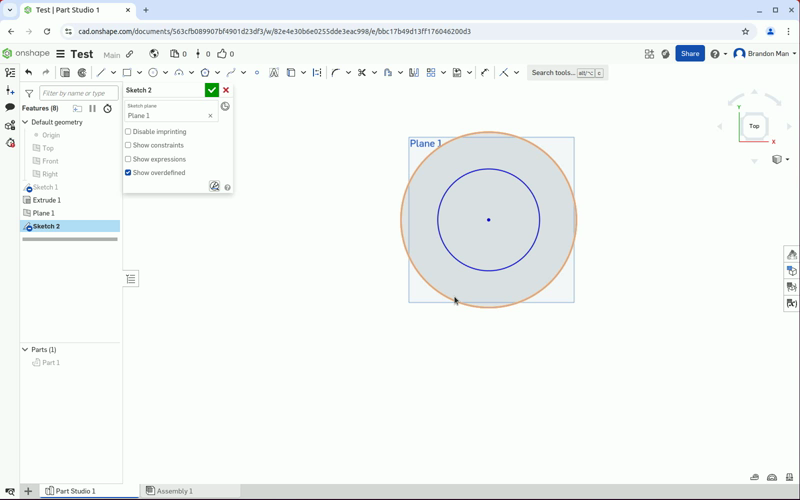
scroll(6)
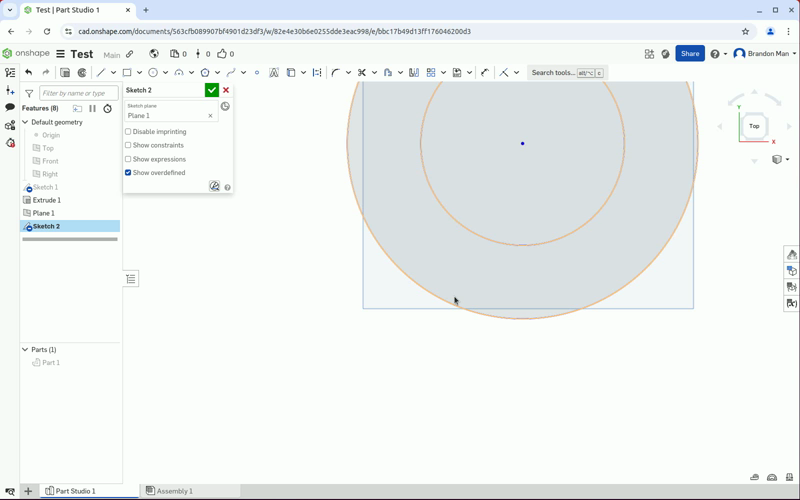
click(454, 296)
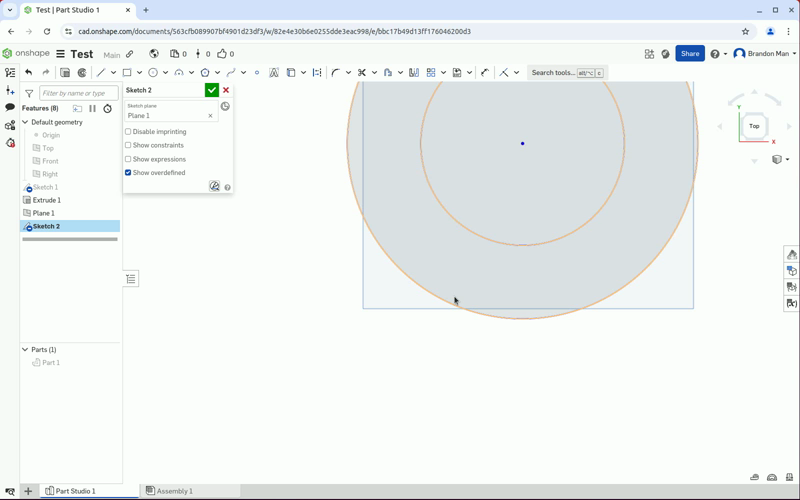
scroll(-6)
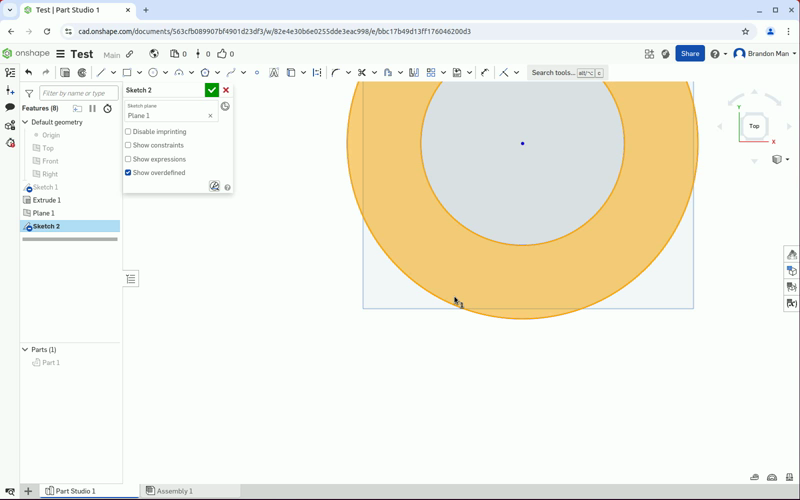
scroll(-6)
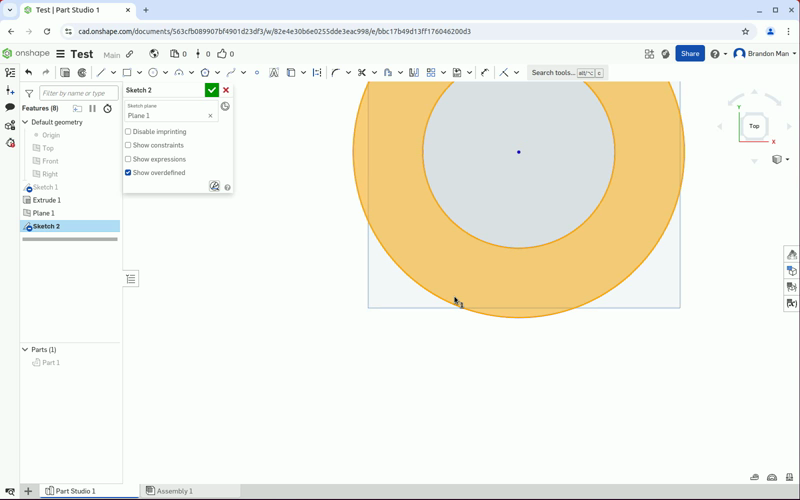
scroll(-6)
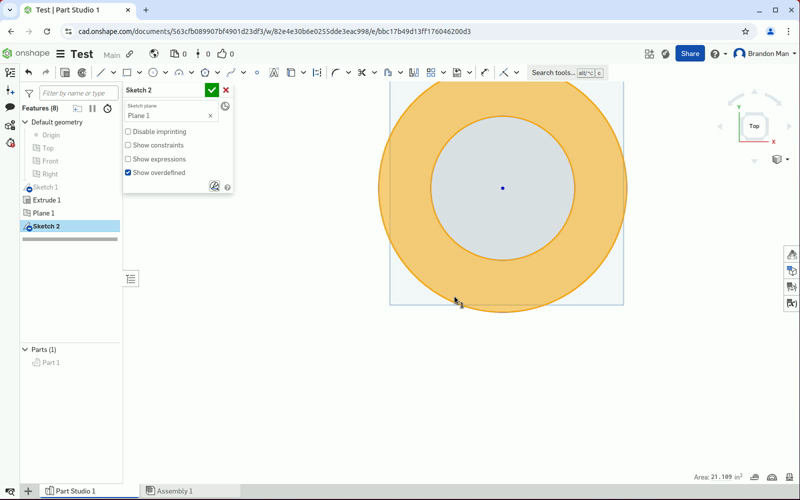
scroll(-6)
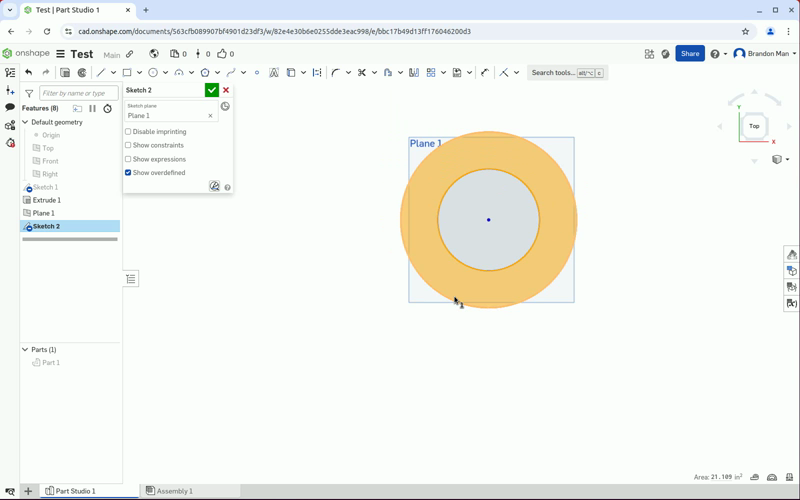
scroll(-6)
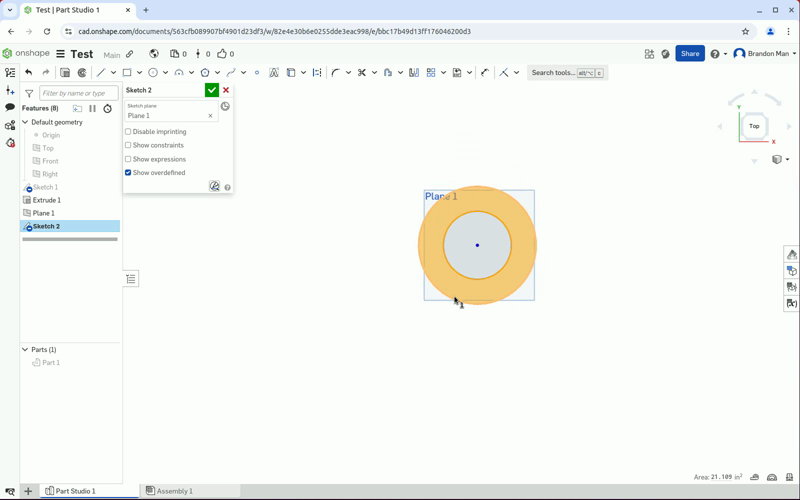
scroll(-6)
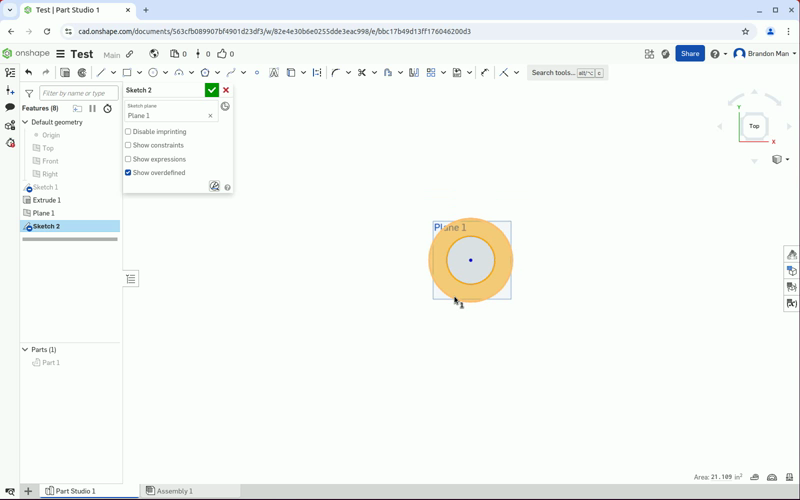
scroll(-6)
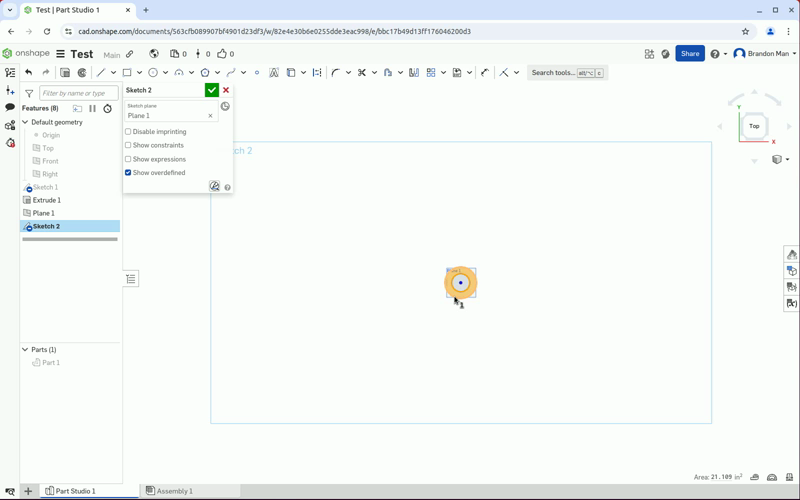
mouse_move(73, 352)
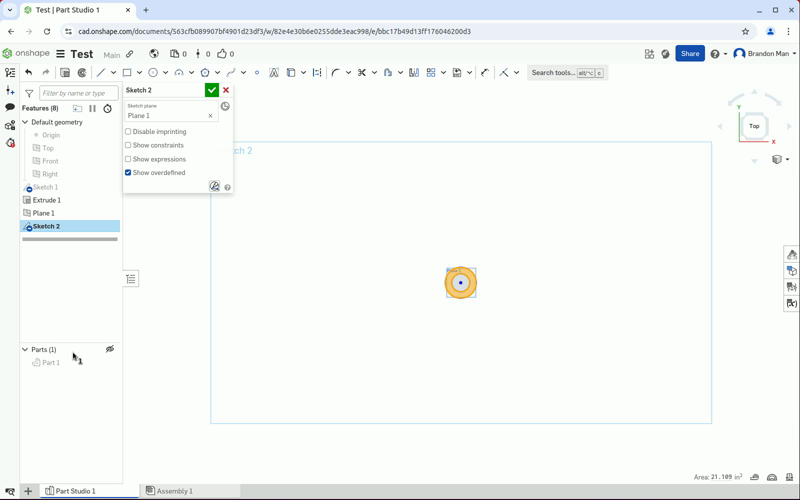
key(shift+y)
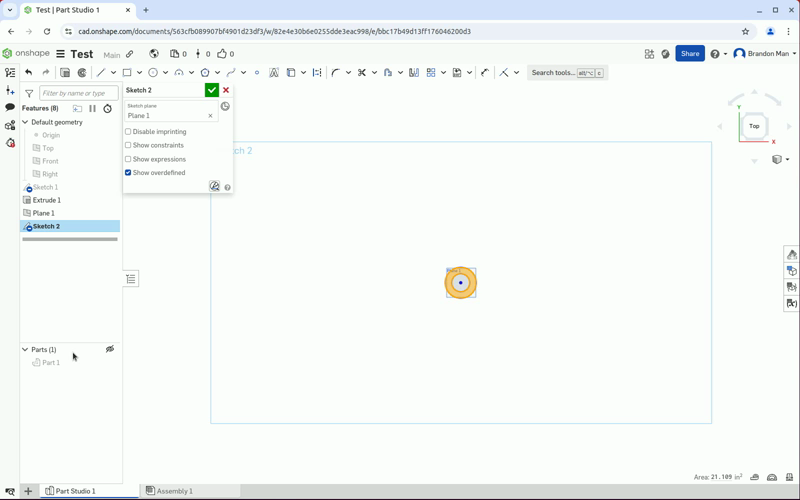
key(shift+e)
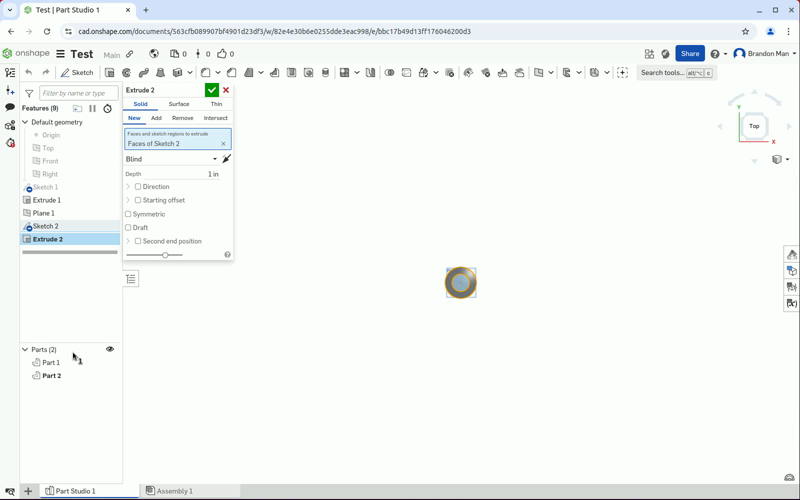
mouse_move(143, 106)
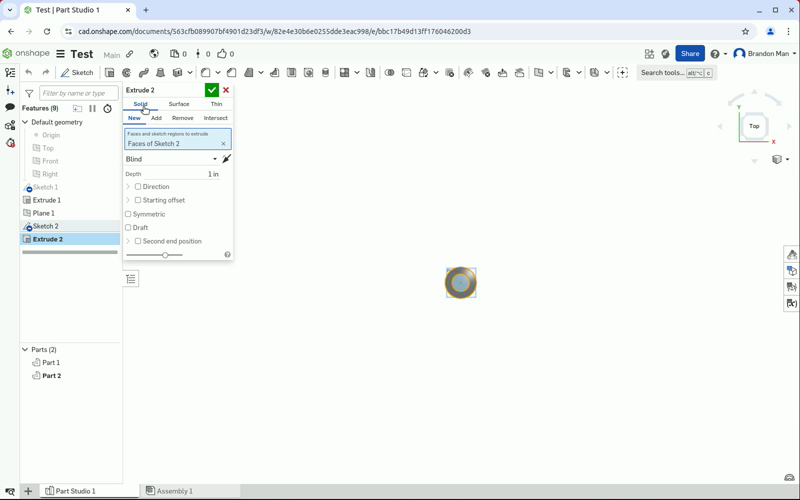
click(143, 106)
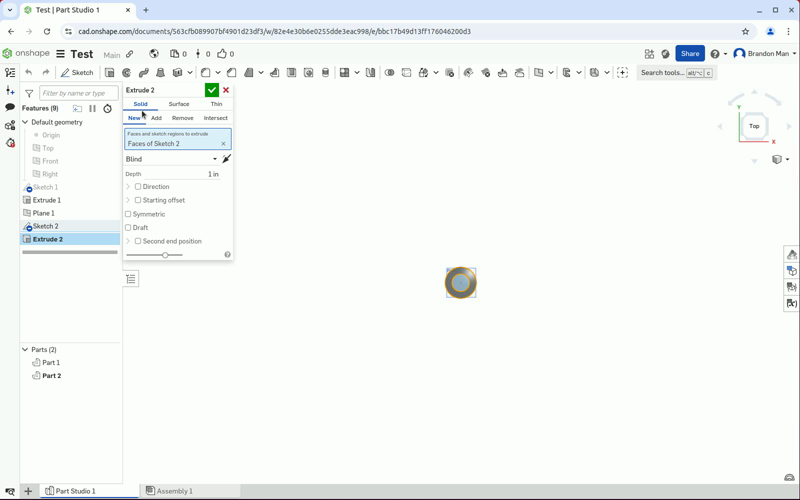
mouse_move(137, 120)
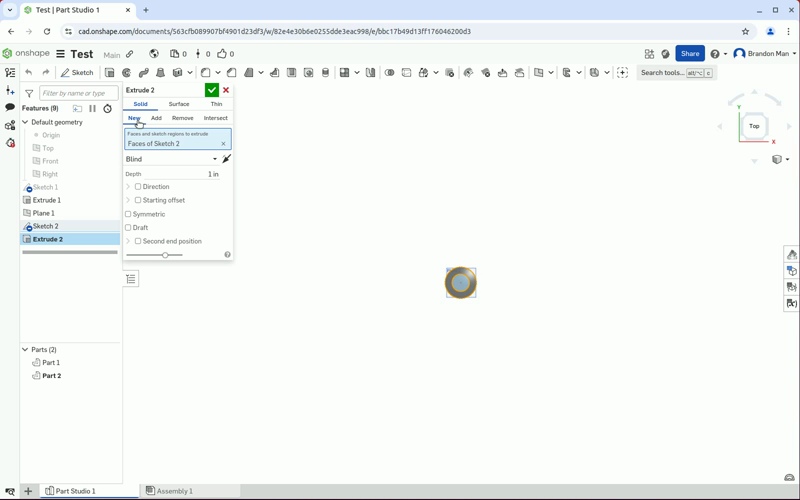
click(137, 120)
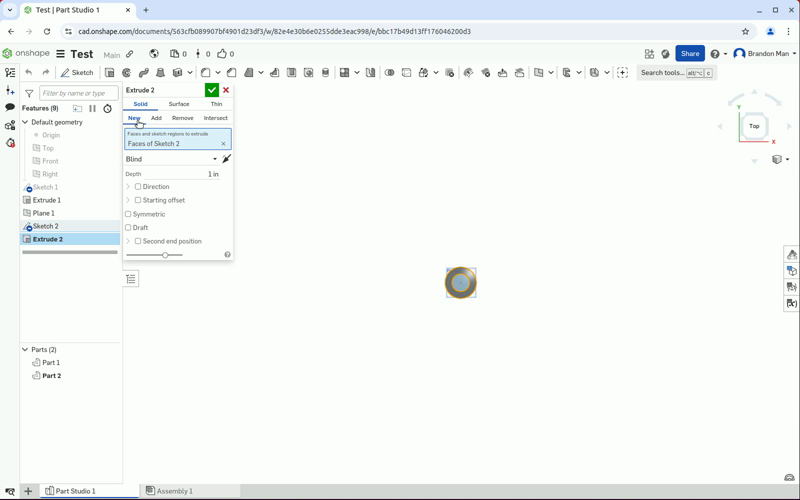
key(tab, 4)
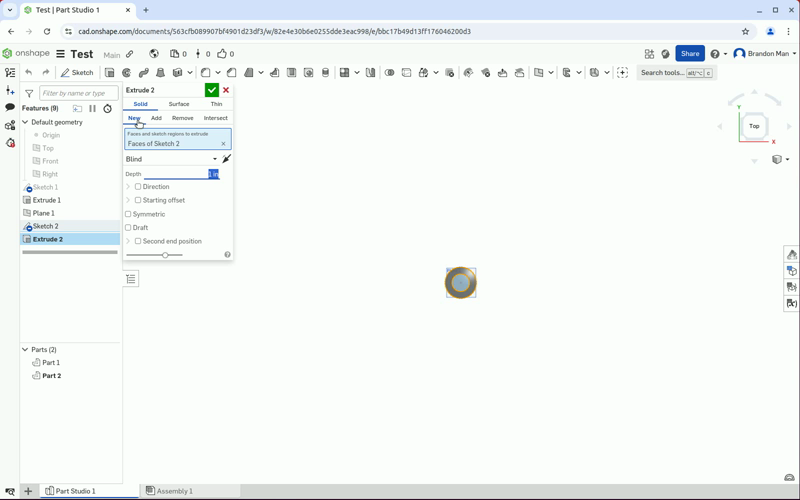
text(15.165)
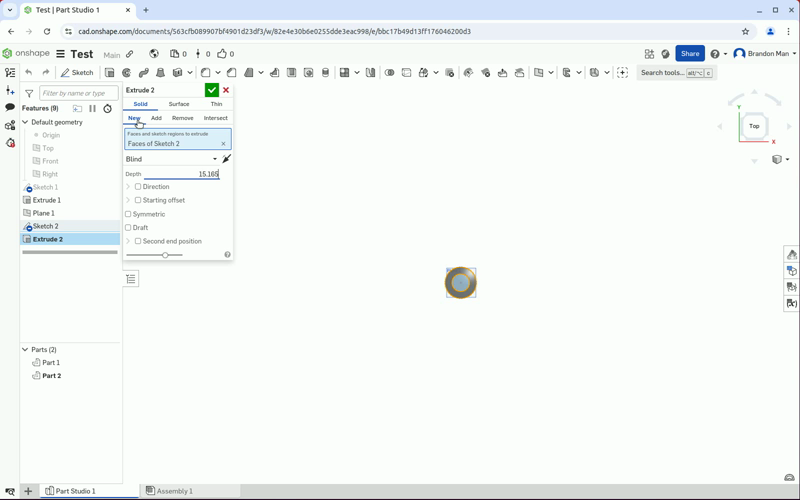
key(enter)
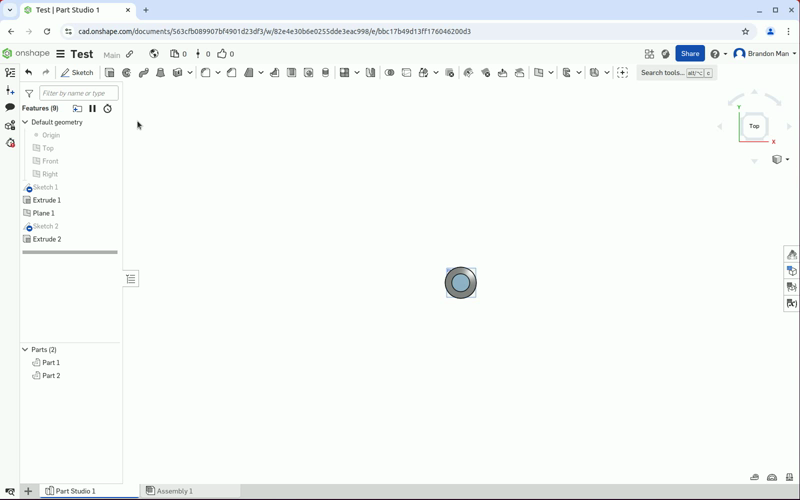
key(shift+h)
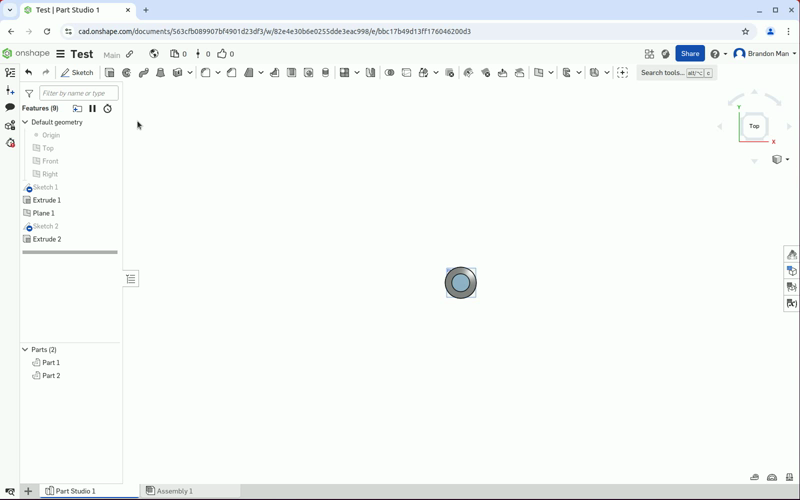
key(shift+h)
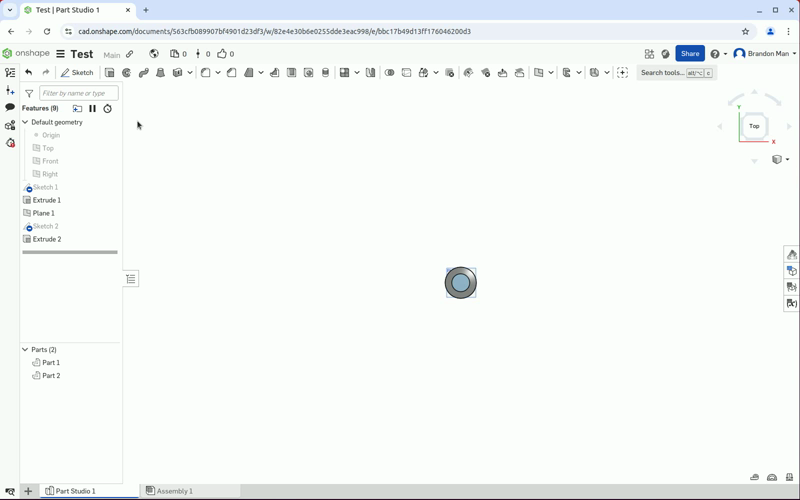
mouse_move(73, 189)
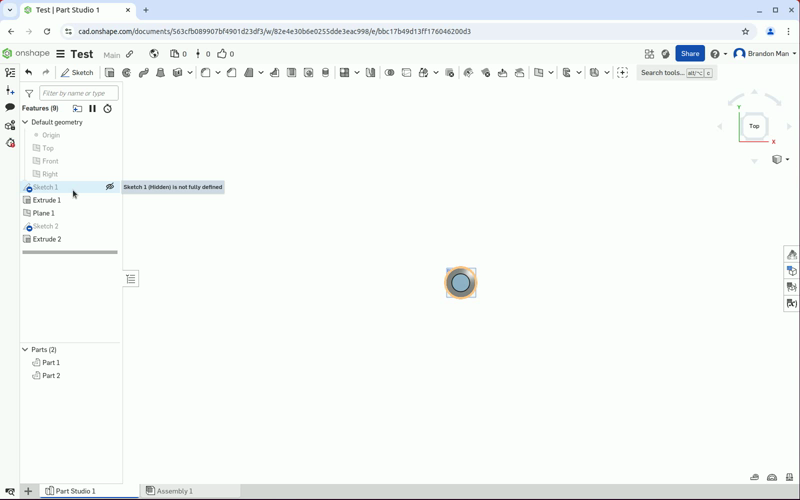
click(73, 189)
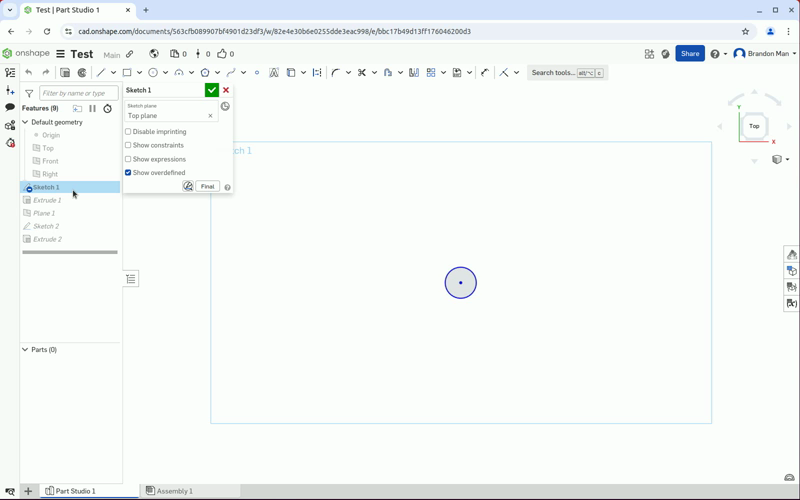
mouse_move(229, 92)
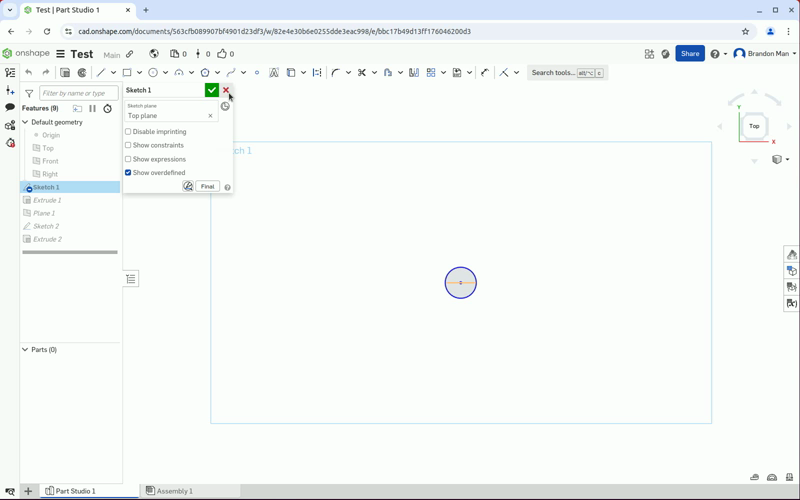
click(229, 92)
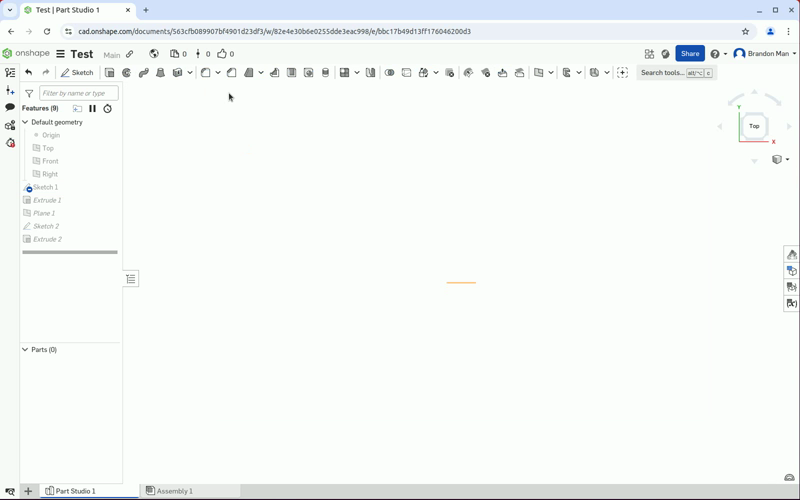
key(shift+s)
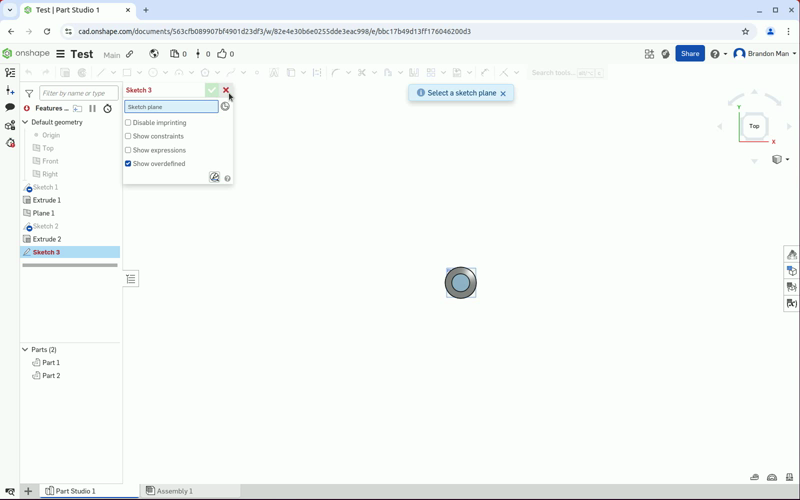
mouse_move(73, 215)
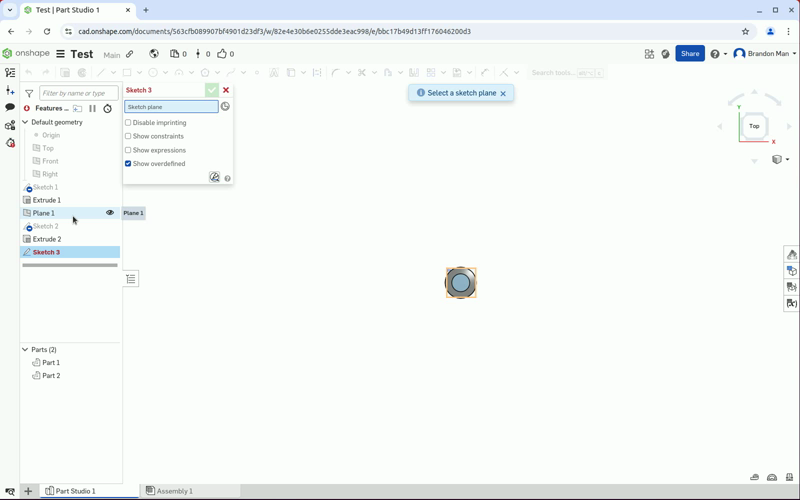
click(73, 215)
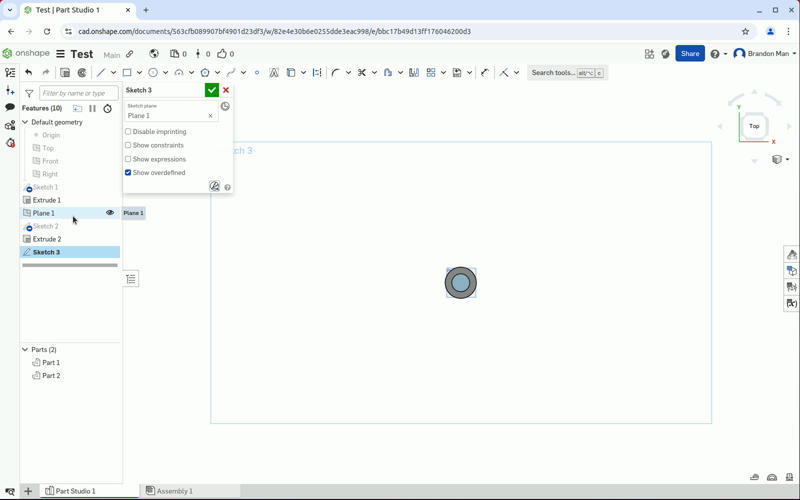
mouse_move(73, 352)
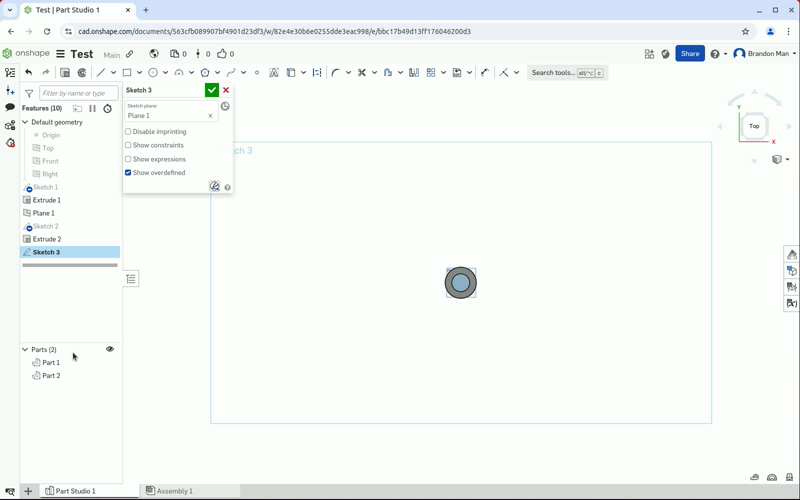
key(y)
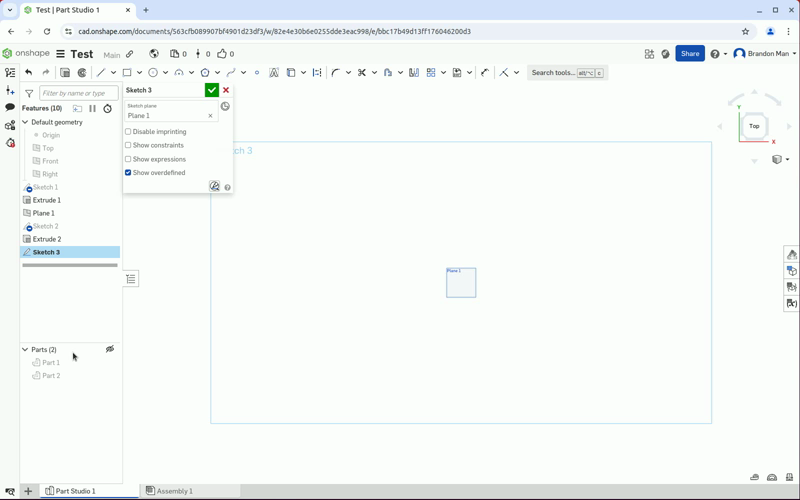
key(c)
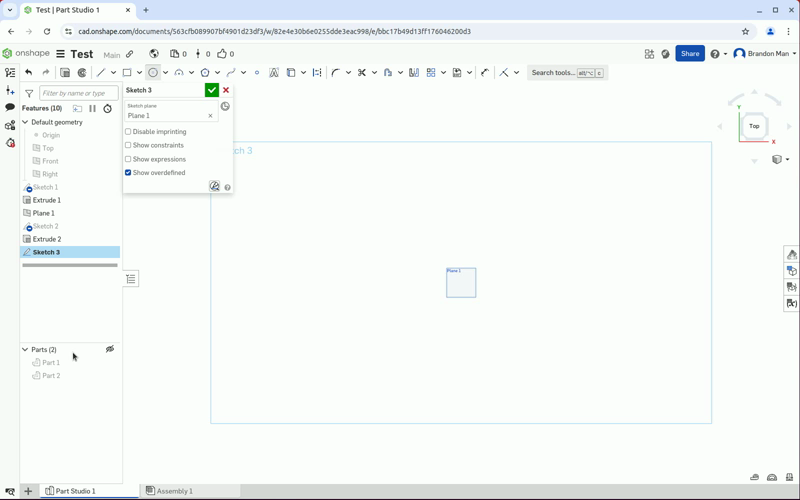
key_down(shift)
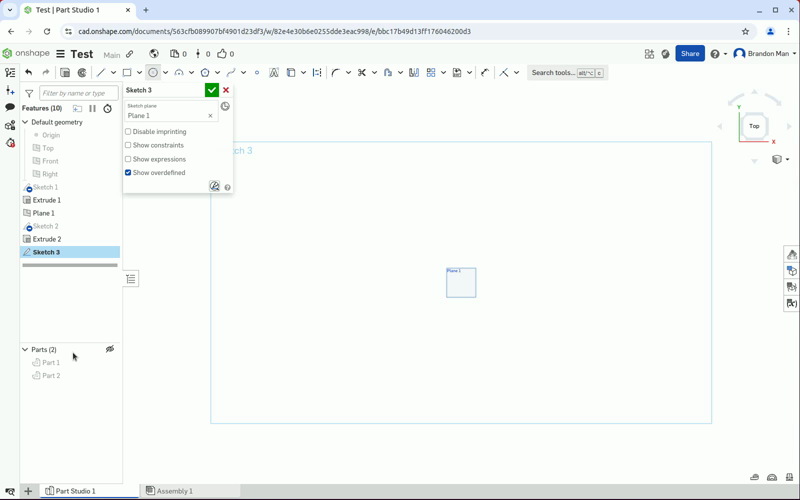
mouse_move(460, 282)
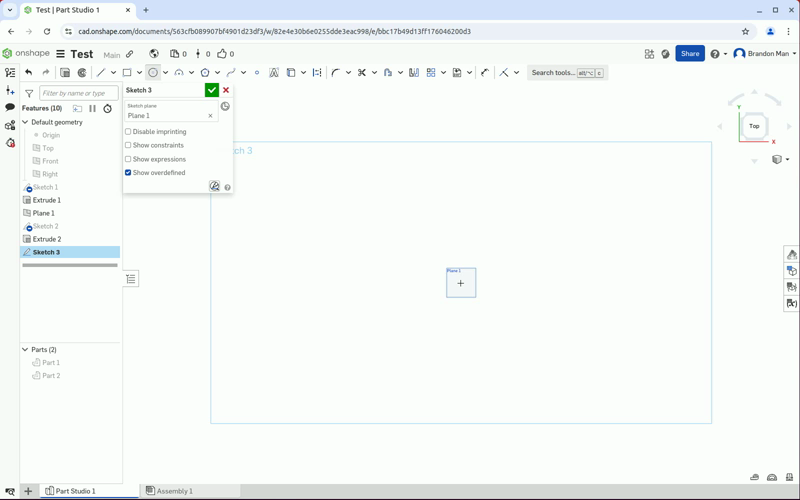
click(460, 282)
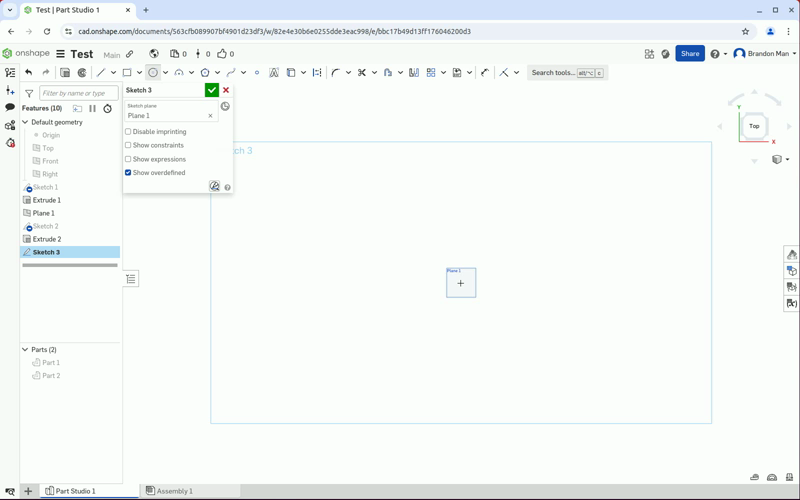
key_up(shift)
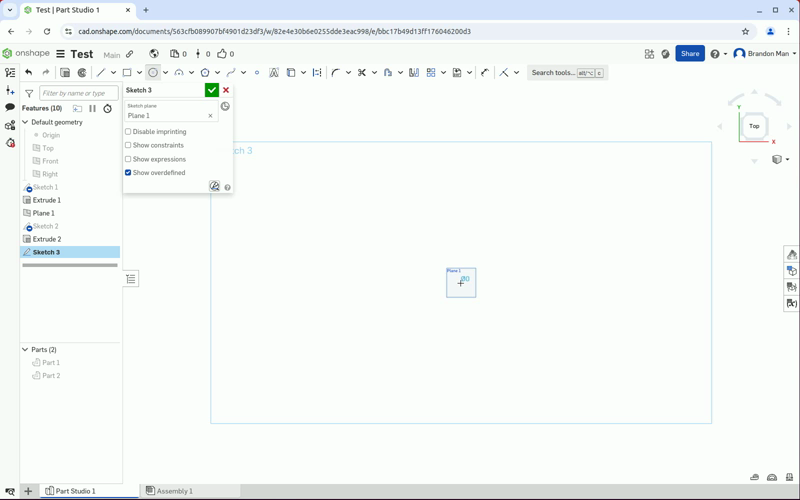
mouse_move(478, 282)
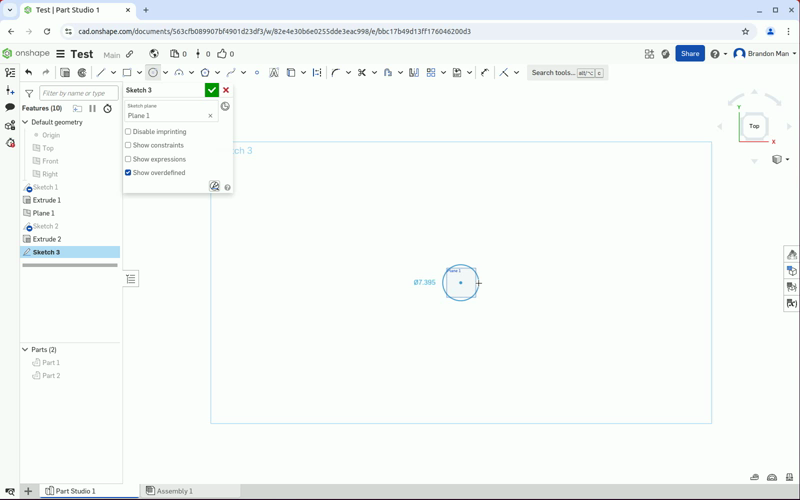
click(478, 282)
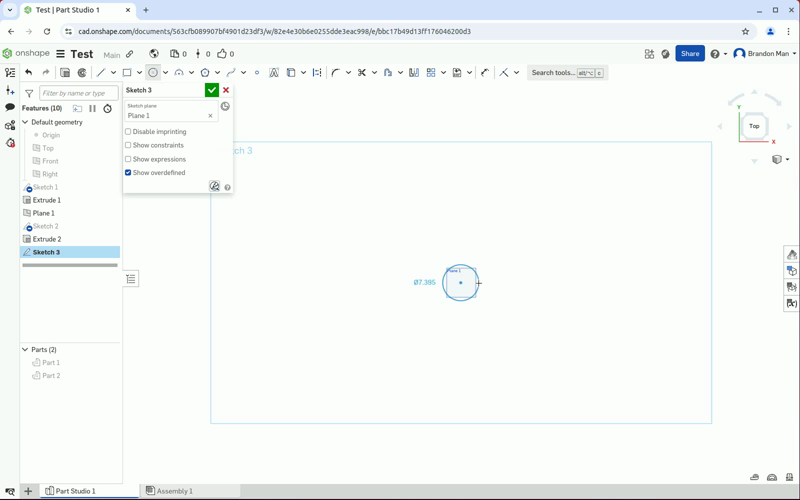
key(esc)
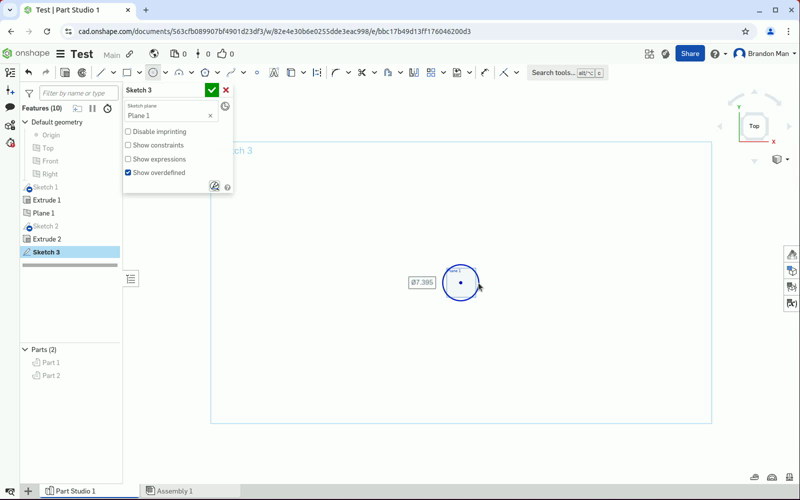
key(c)
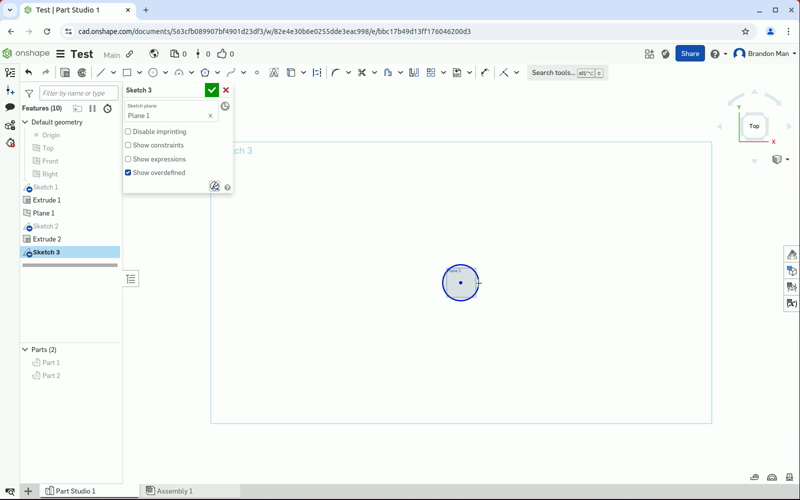
key_down(shift)
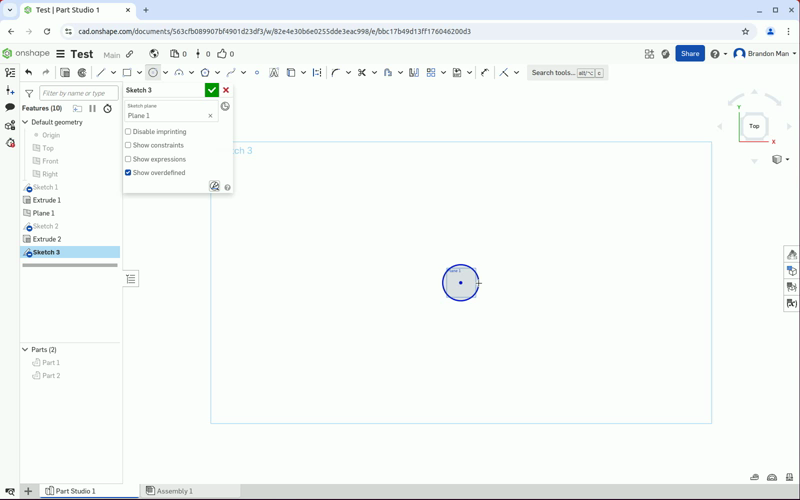
mouse_move(460, 282)
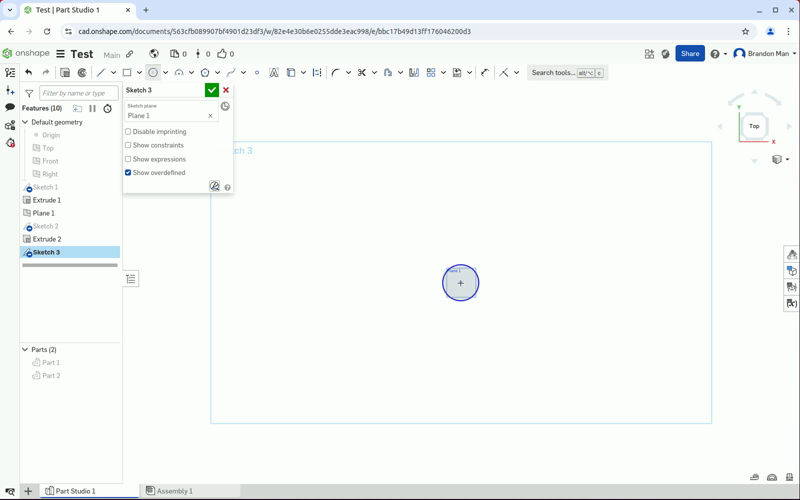
click(460, 282)
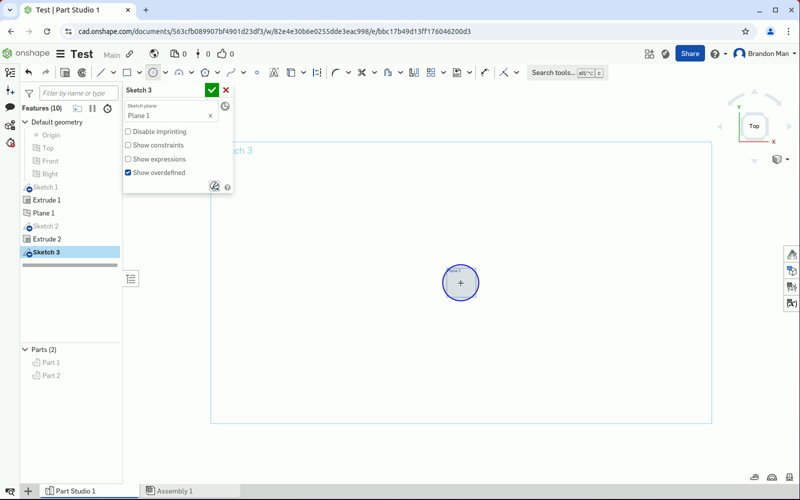
key_up(shift)
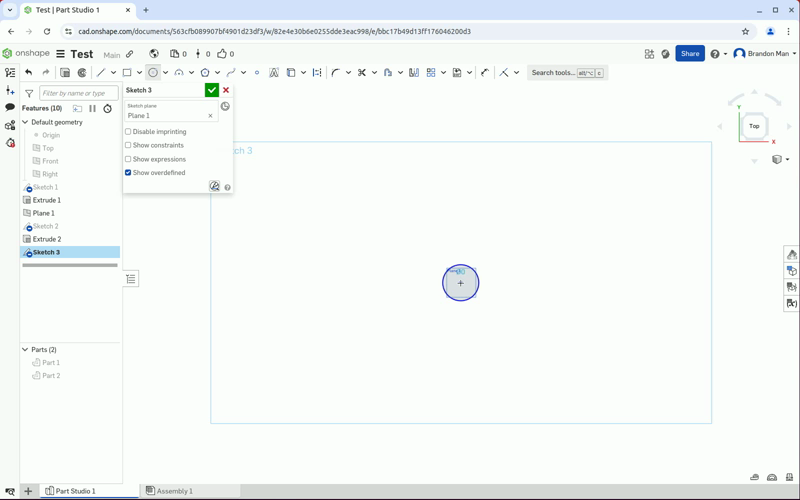
mouse_move(475, 282)
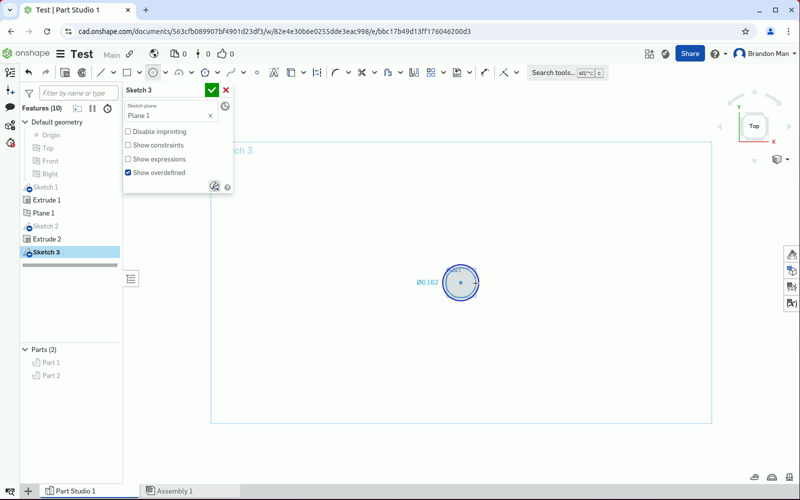
scroll(6)
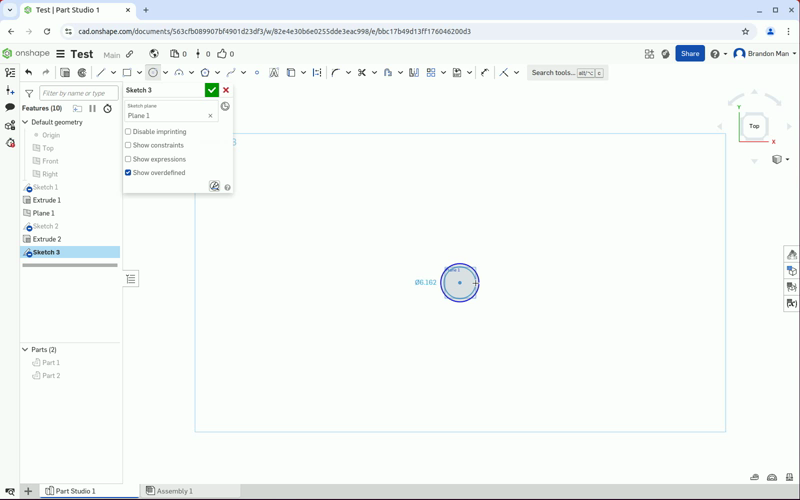
scroll(6)
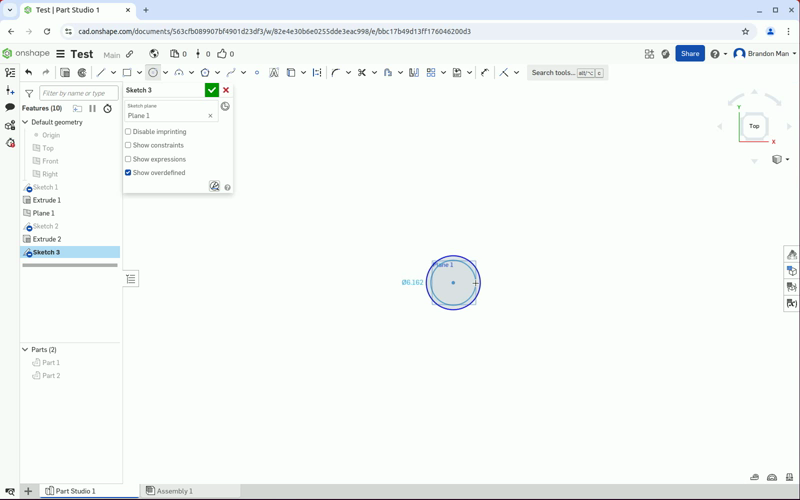
scroll(6)
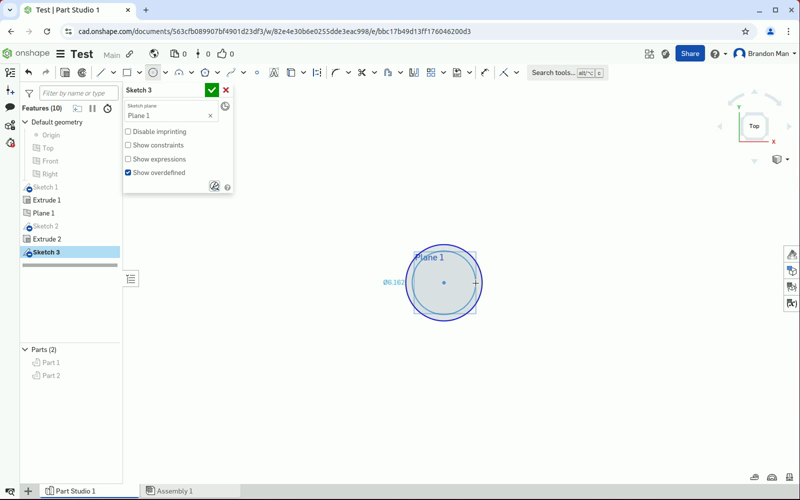
scroll(6)
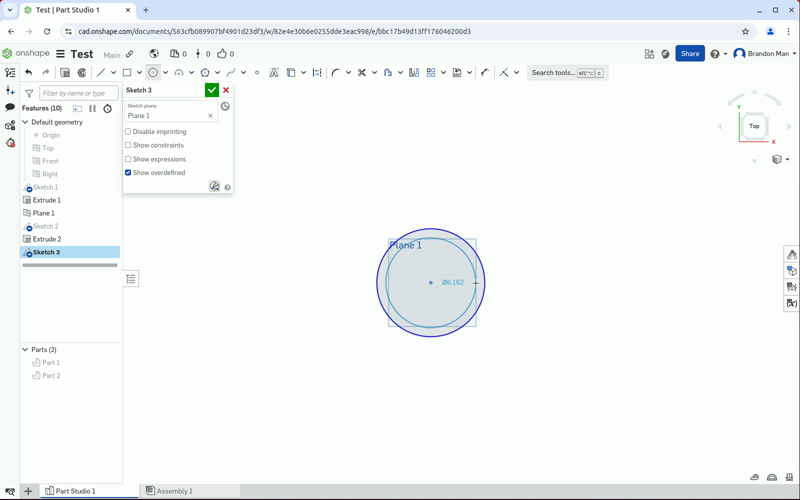
scroll(6)
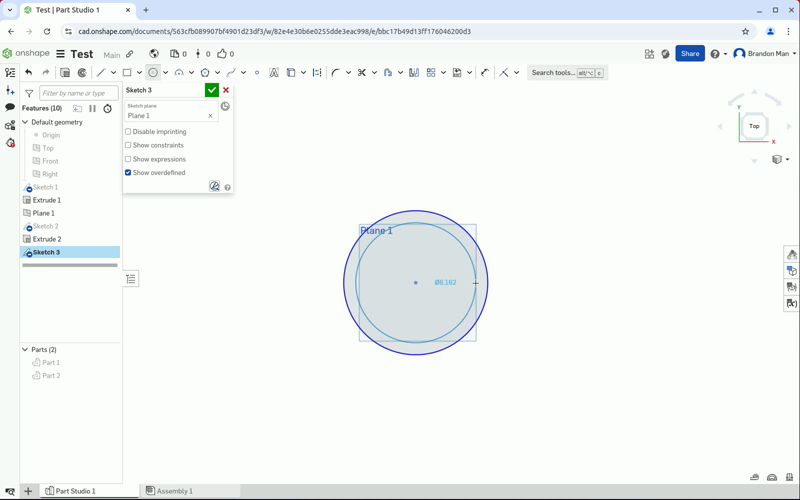
scroll(6)
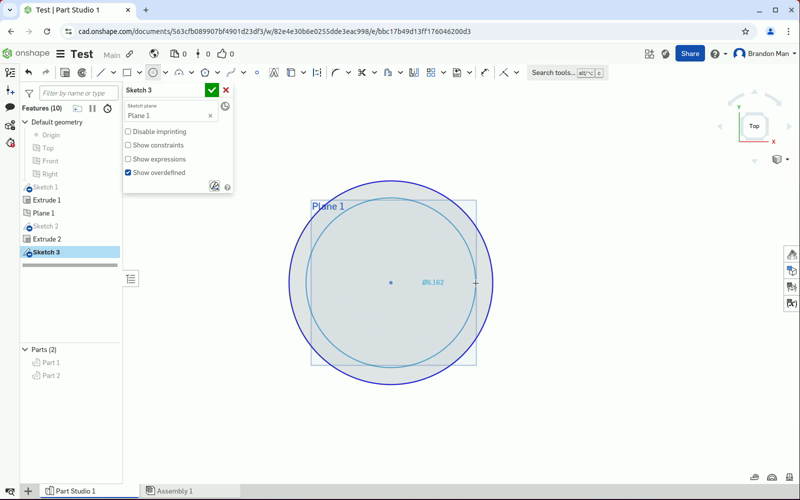
scroll(6)
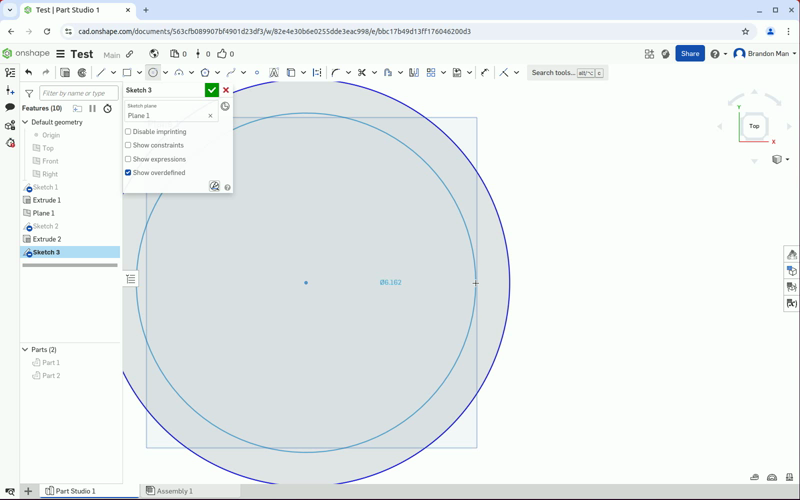
click(475, 282)
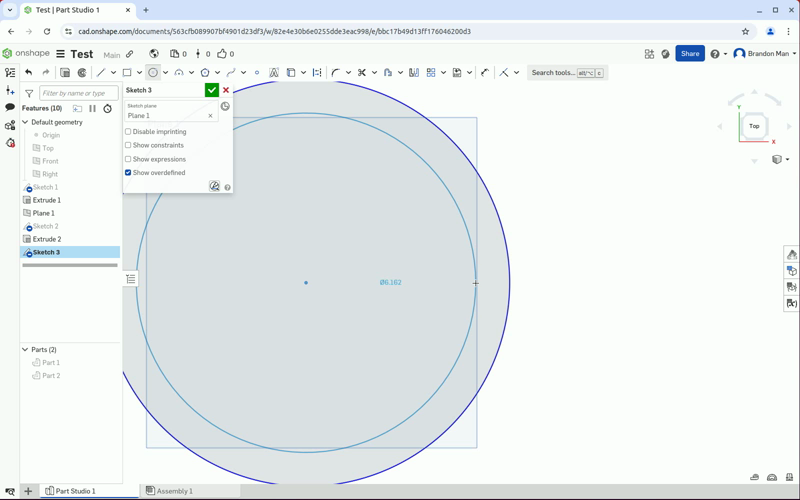
scroll(-6)
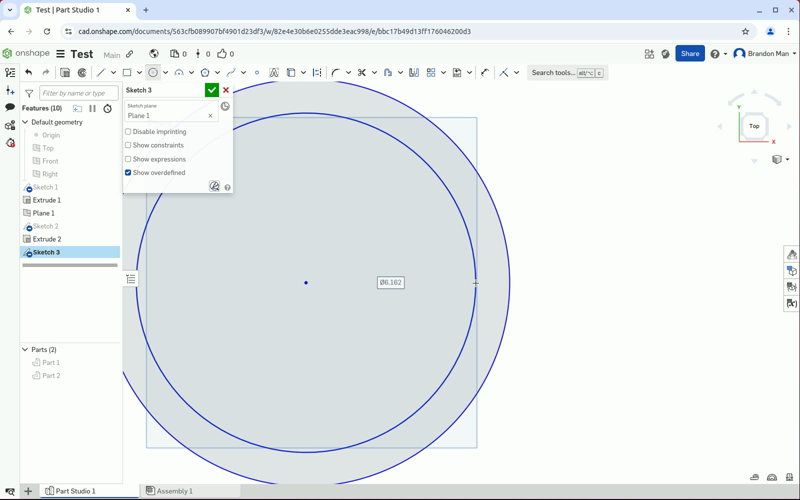
scroll(-6)
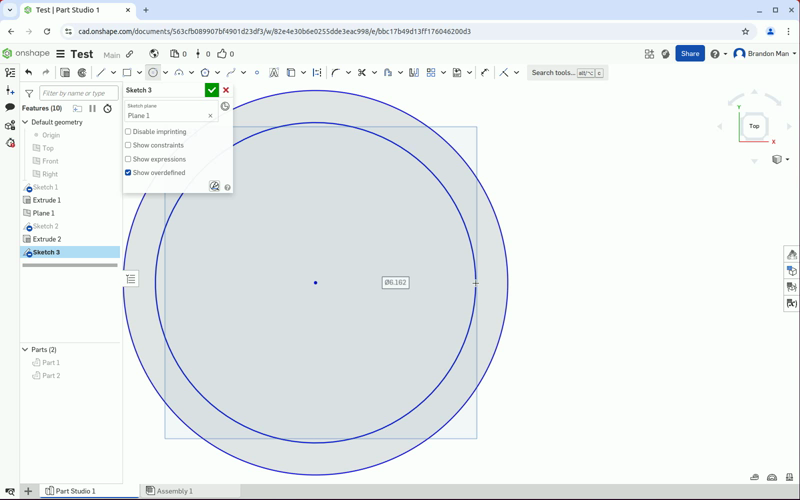
scroll(-6)
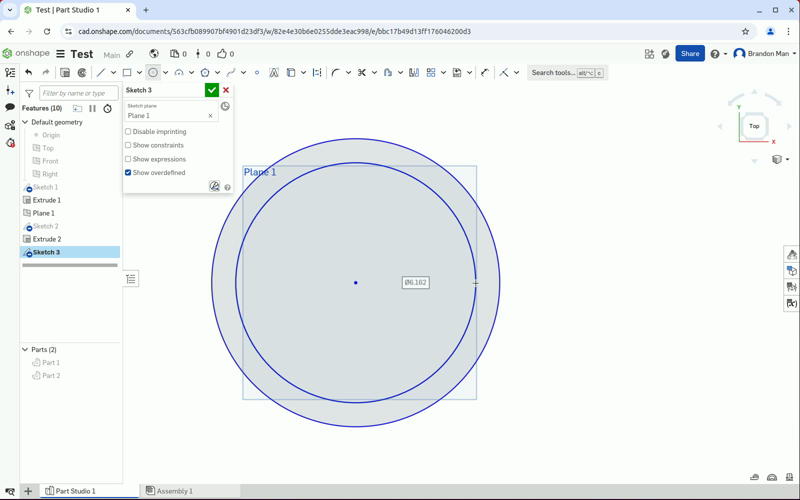
scroll(-6)
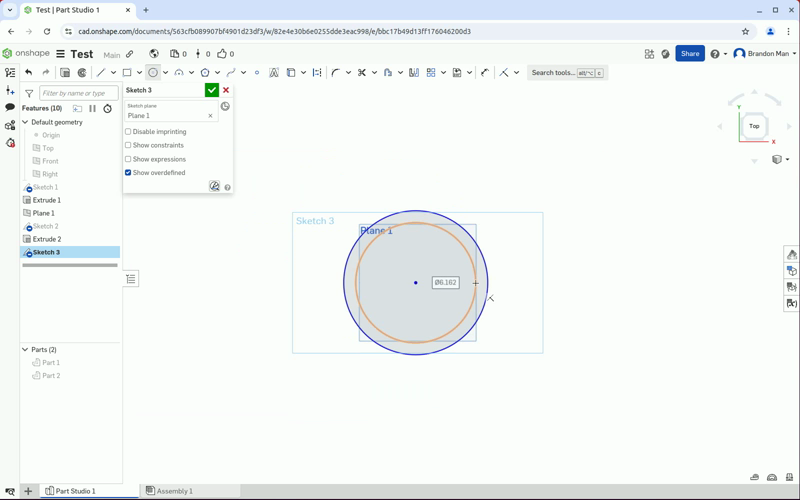
scroll(-6)
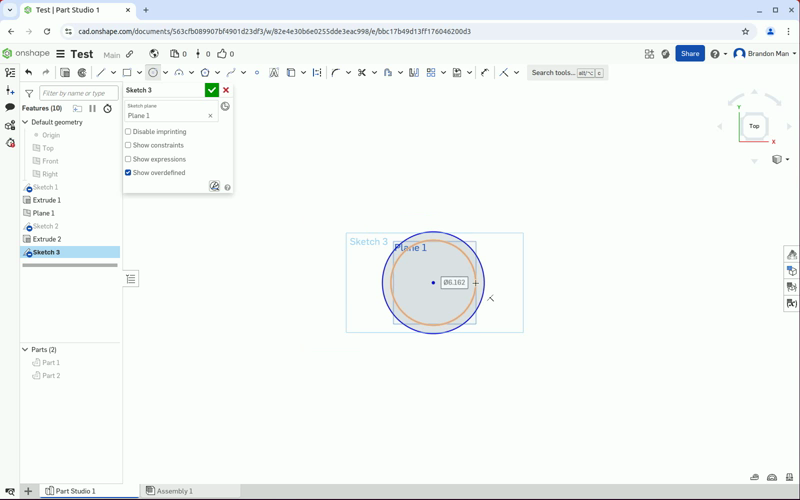
scroll(-6)
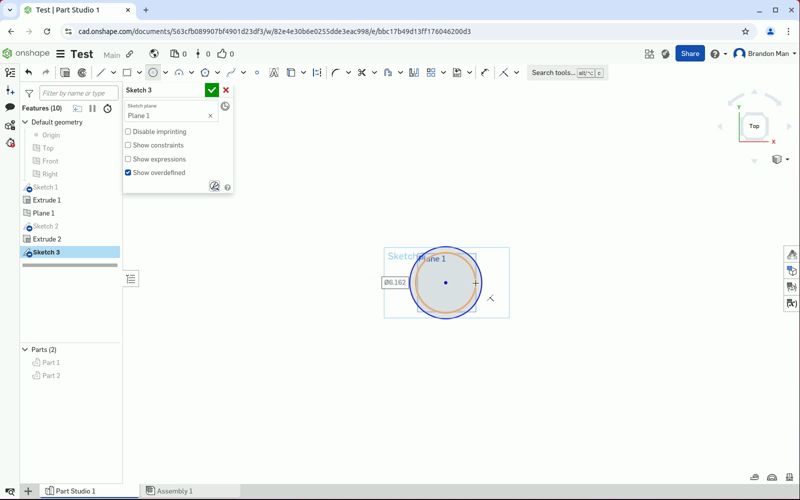
scroll(-6)
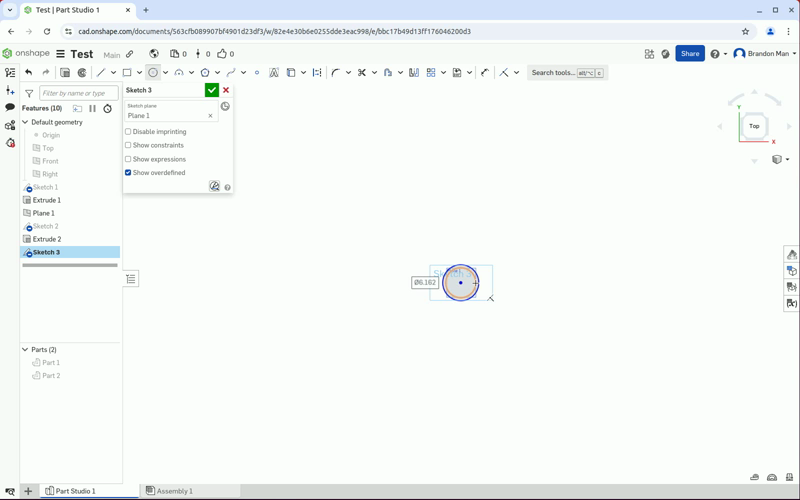
key(esc)
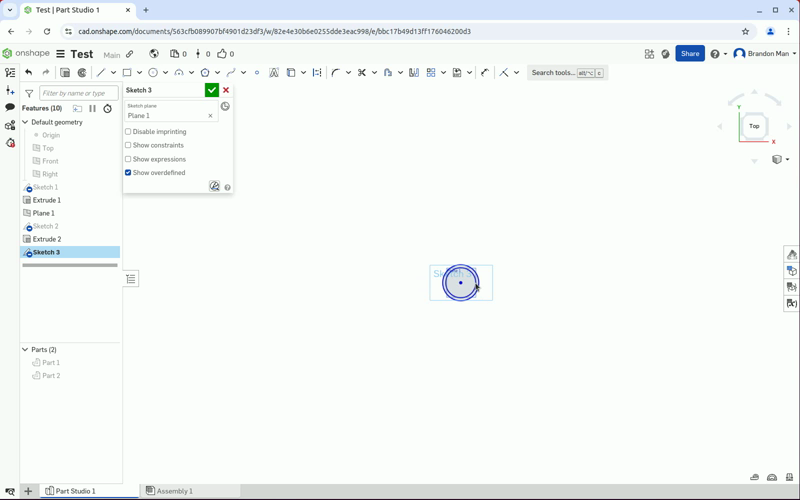
mouse_move(469, 267)
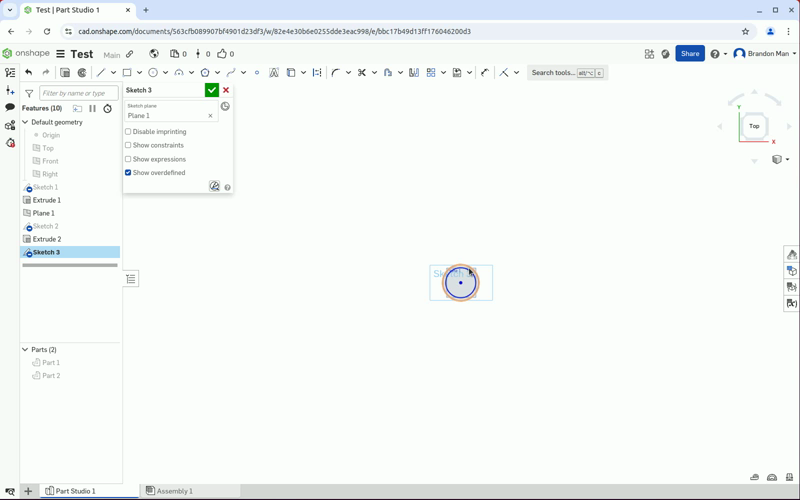
scroll(6)
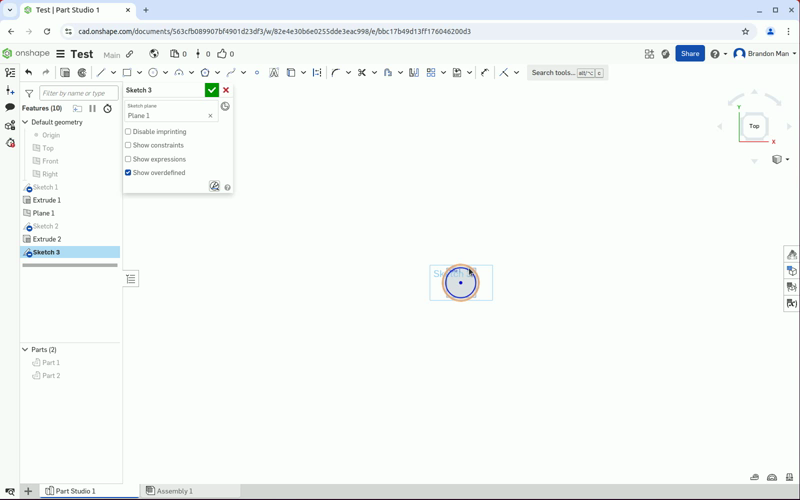
scroll(6)
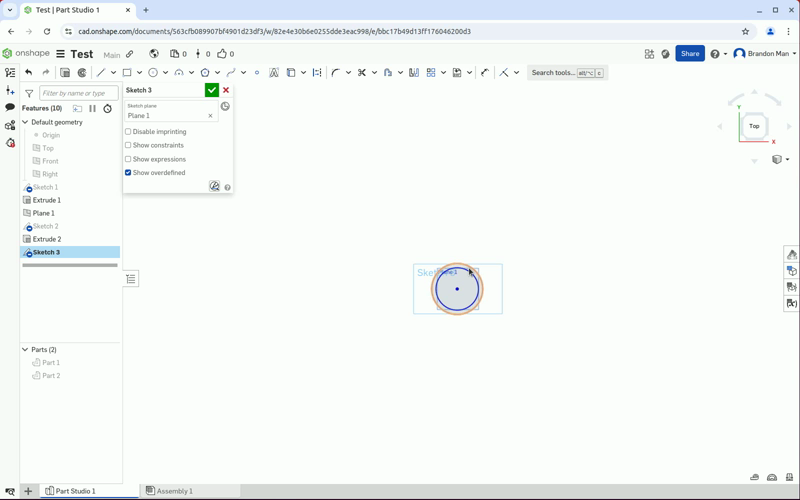
scroll(6)
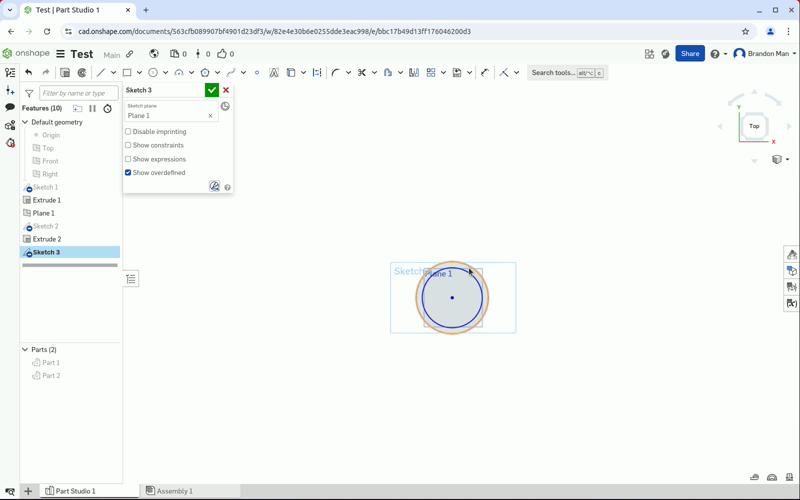
scroll(6)
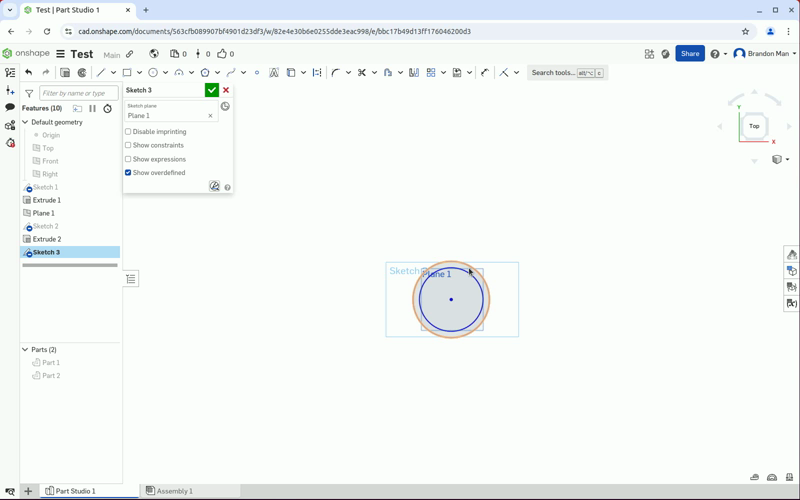
scroll(6)
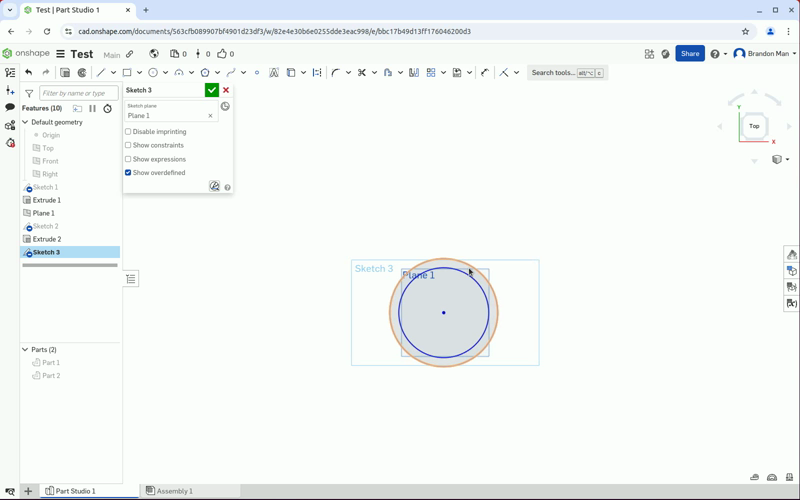
scroll(6)
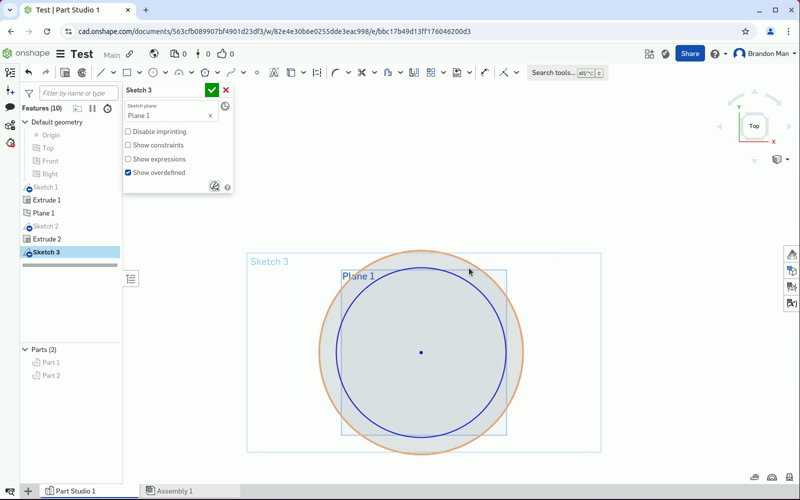
scroll(6)
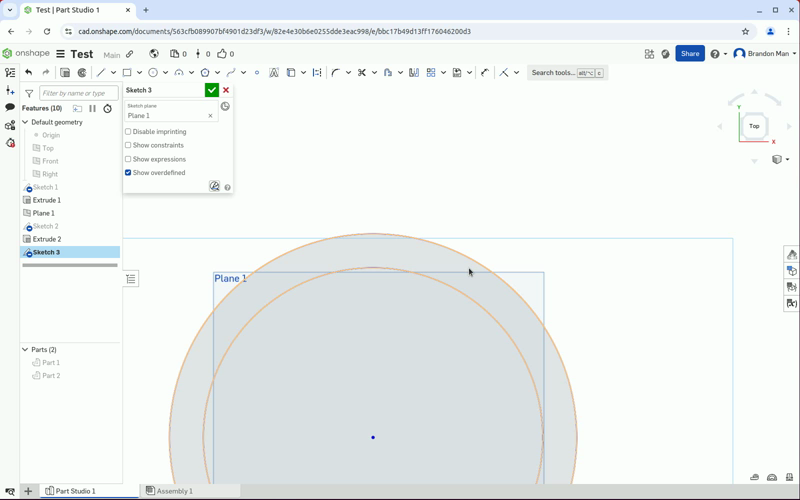
click(469, 267)
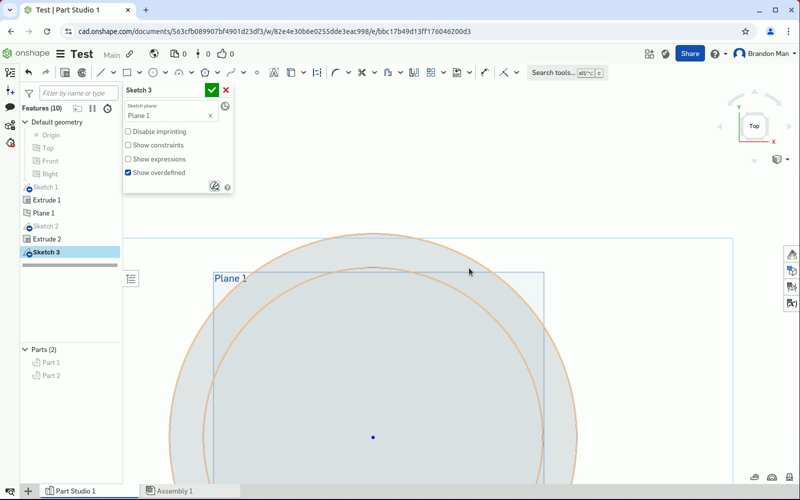
scroll(-6)
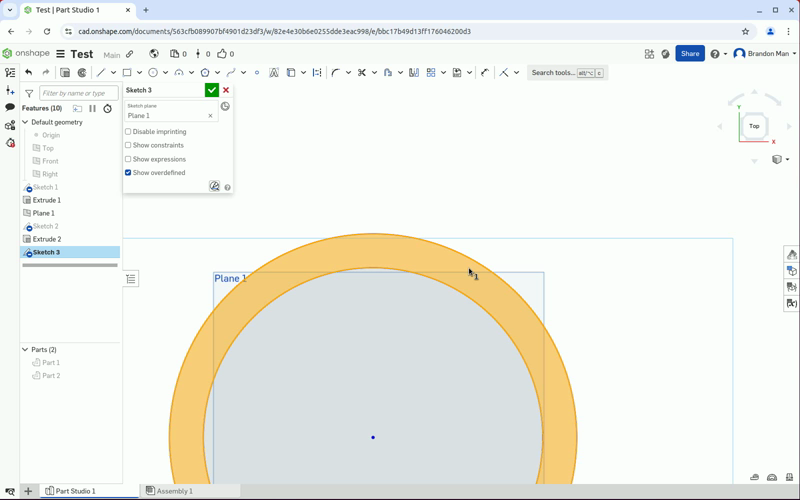
scroll(-6)
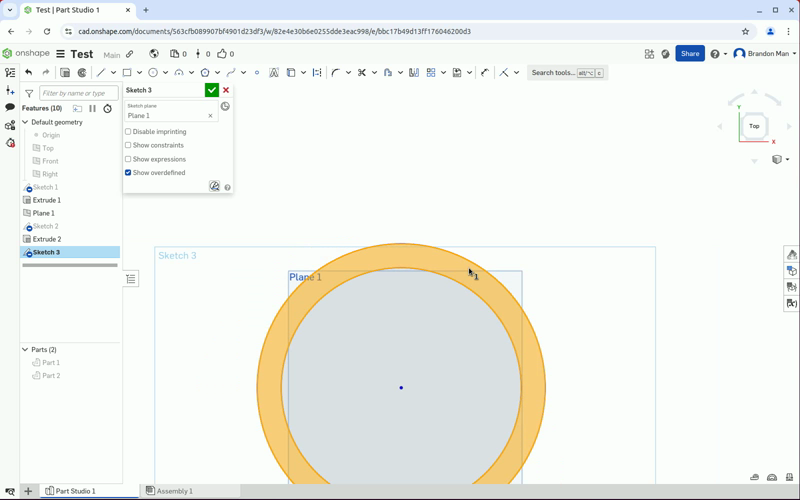
scroll(-6)
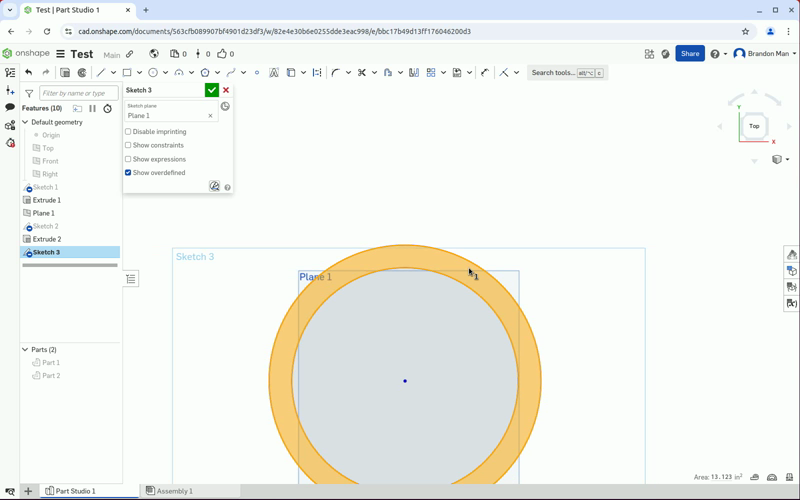
scroll(-6)
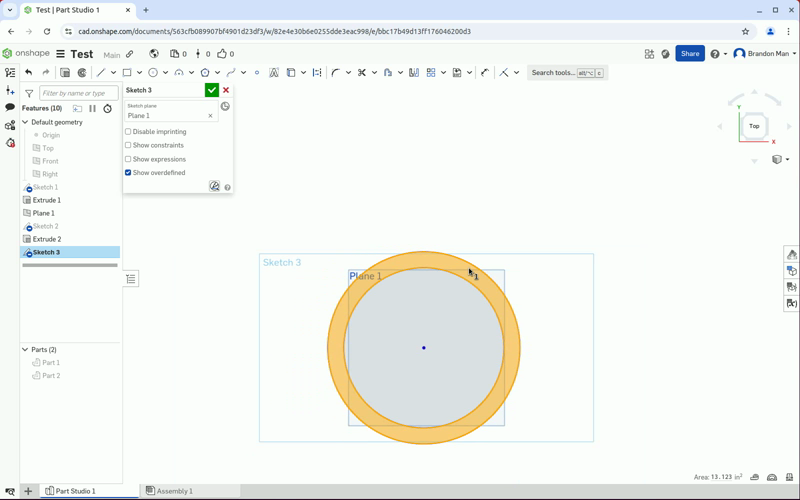
scroll(-6)
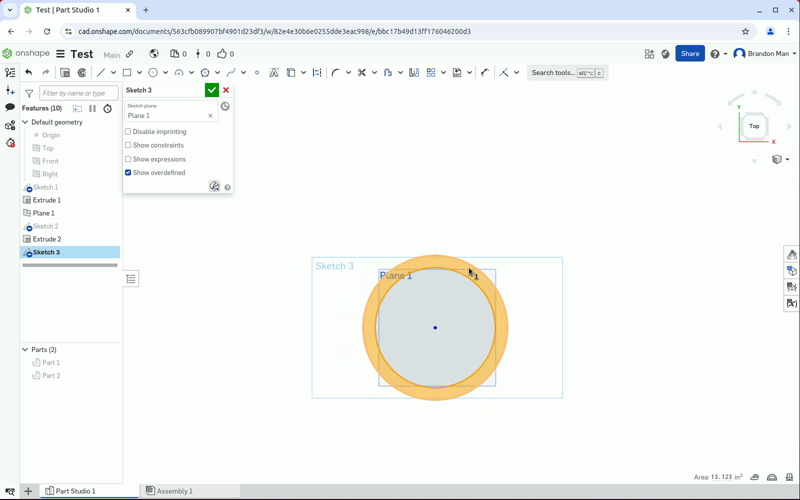
scroll(-6)
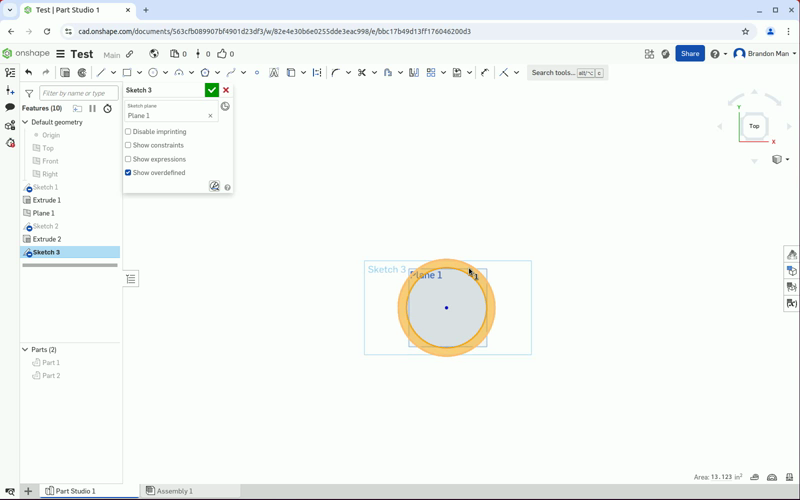
scroll(-6)
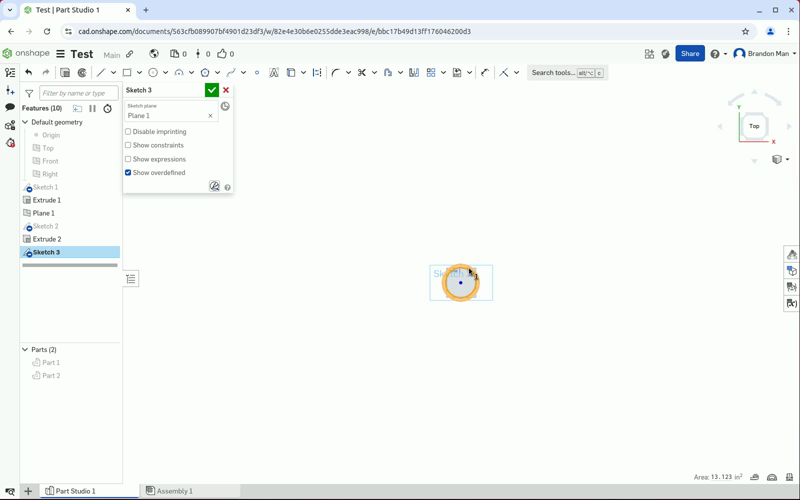
mouse_move(73, 352)
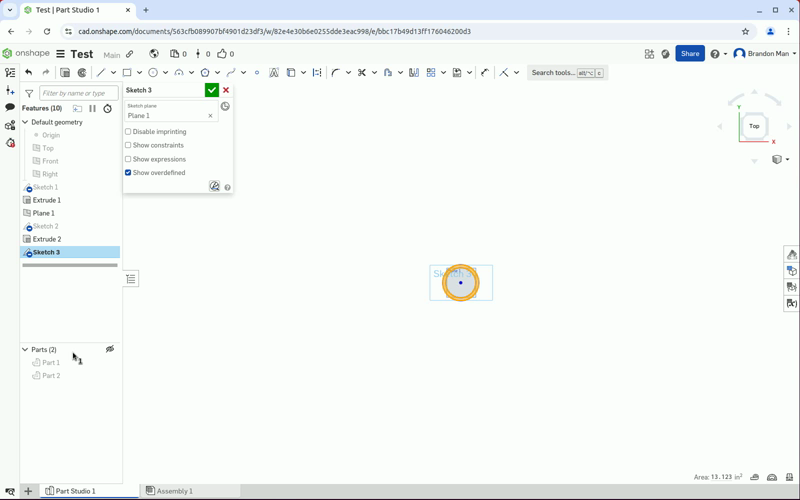
key(shift+y)
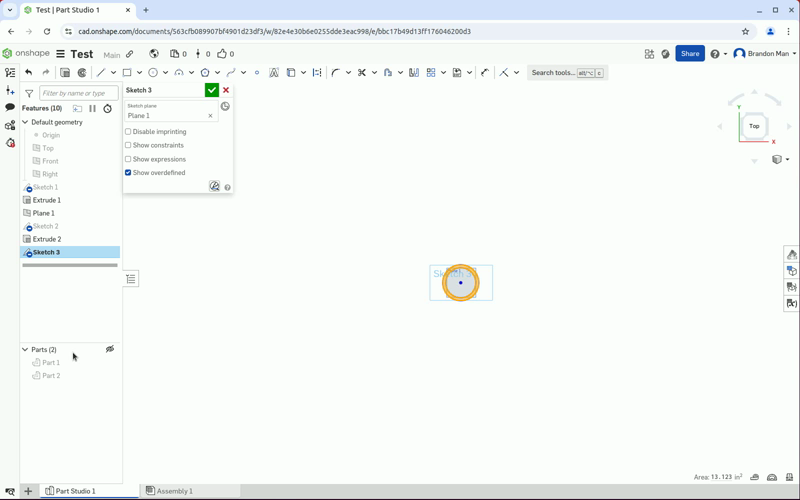
key(shift+e)
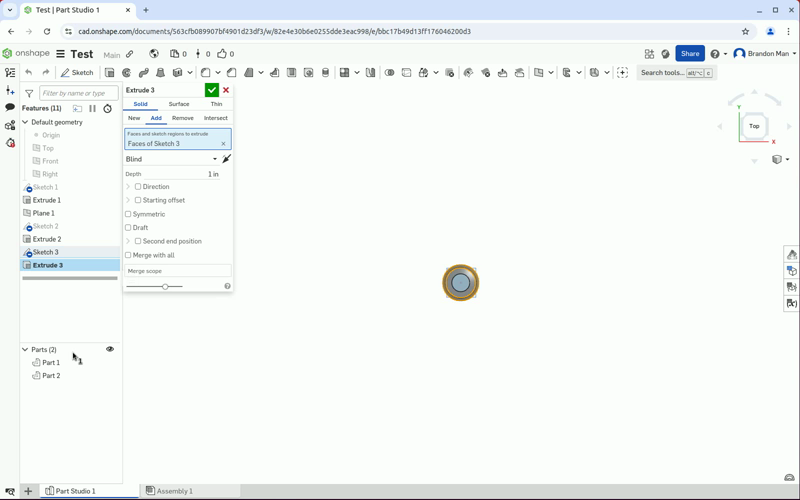
mouse_move(143, 106)
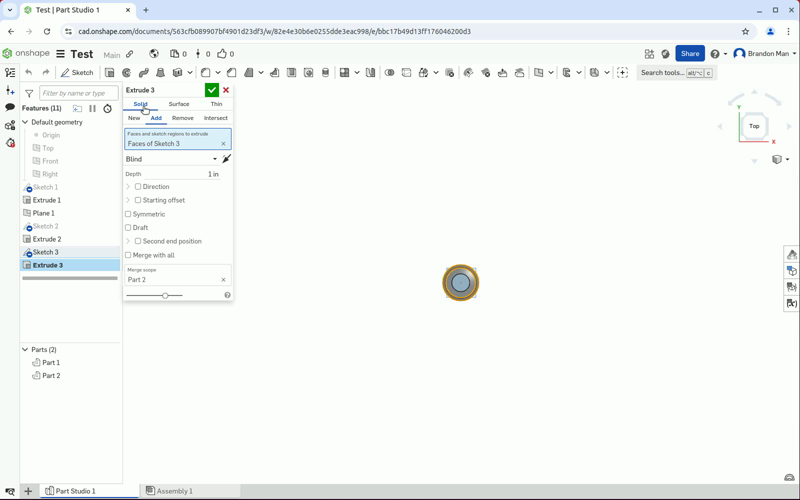
click(143, 106)
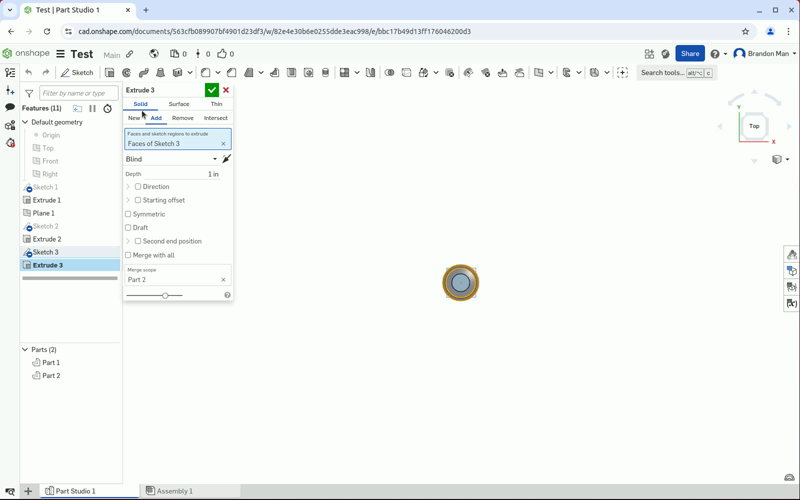
mouse_move(137, 120)
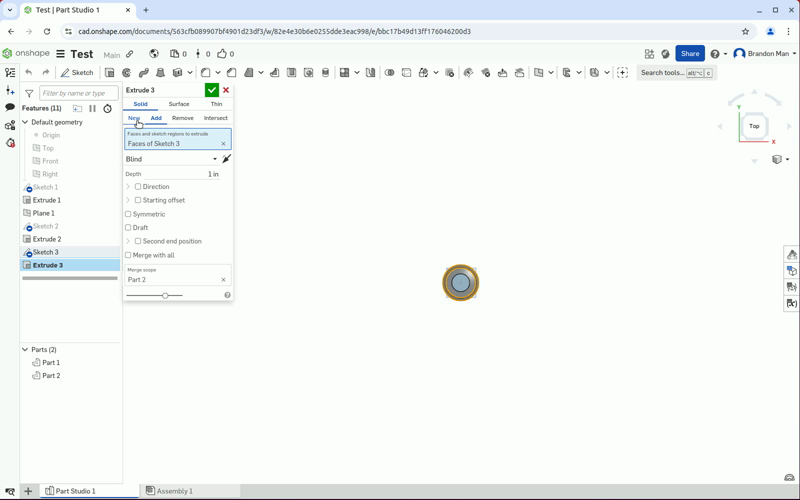
click(137, 120)
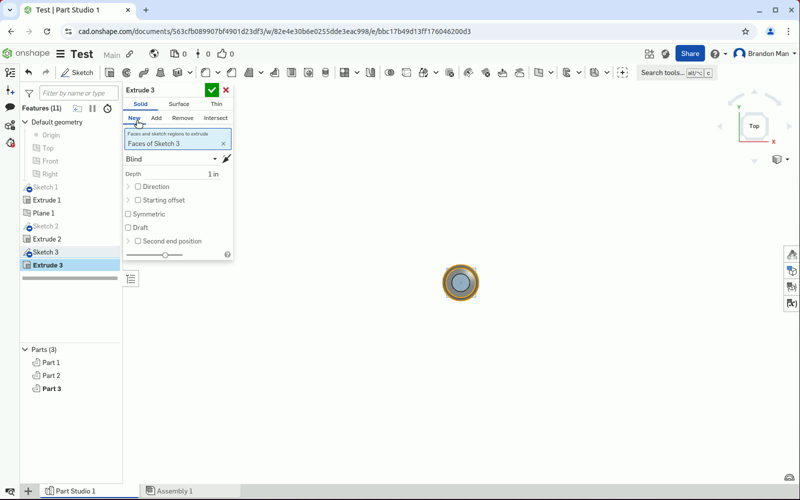
key(tab, 4)
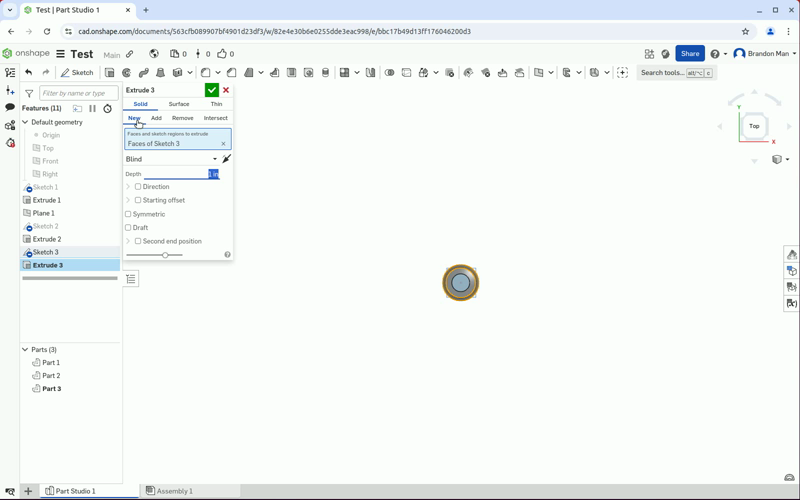
text(15.165)
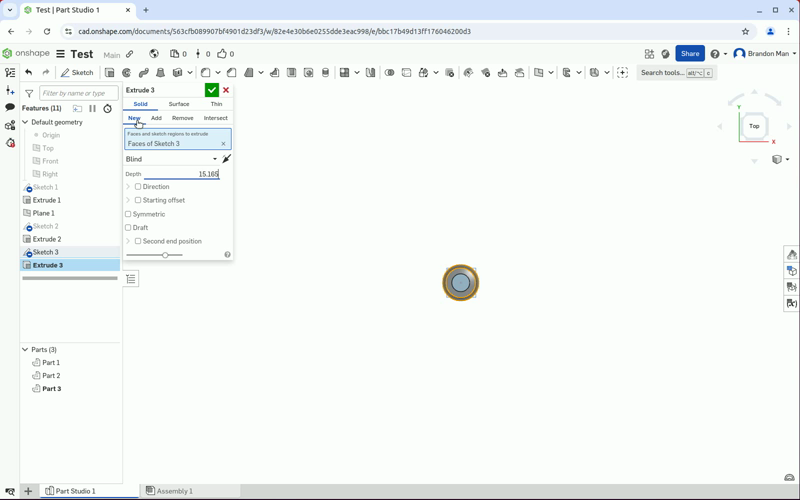
key(enter)
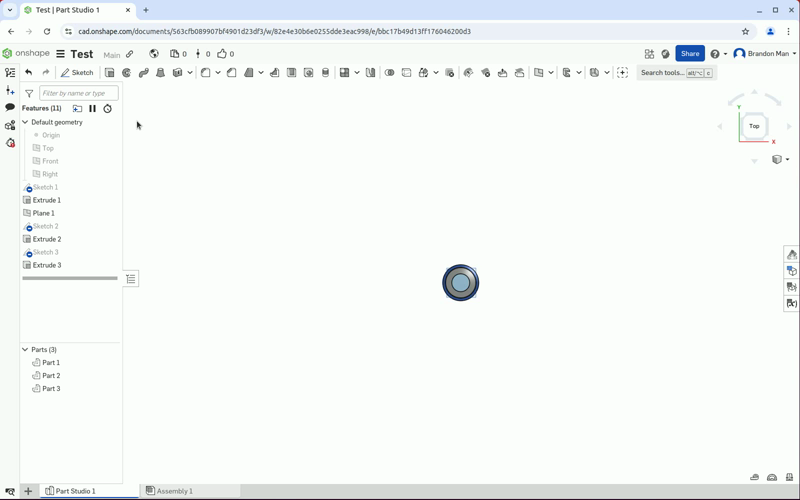
key(shift+h)
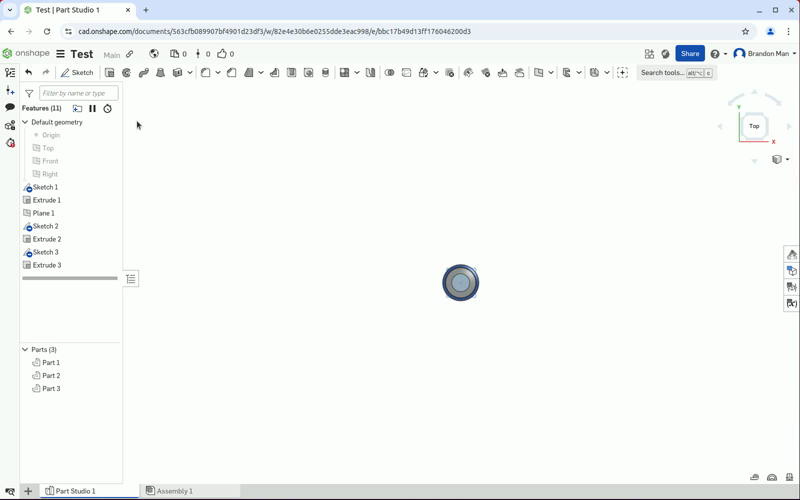
key(shift+h)
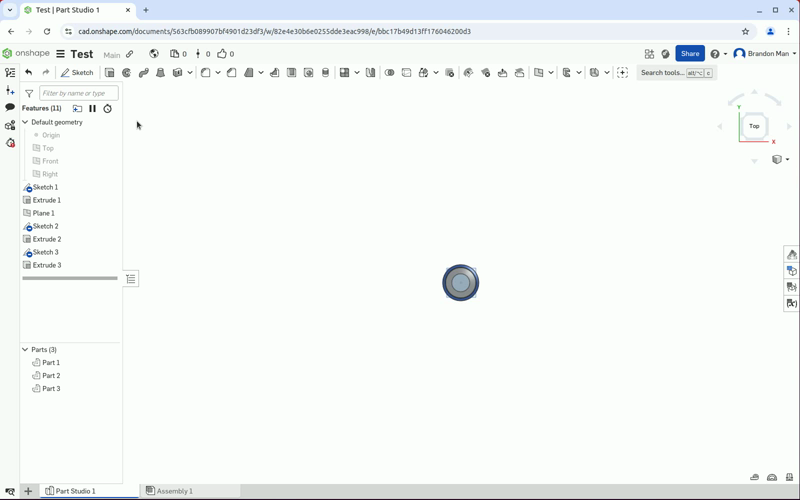
key(shift+7)
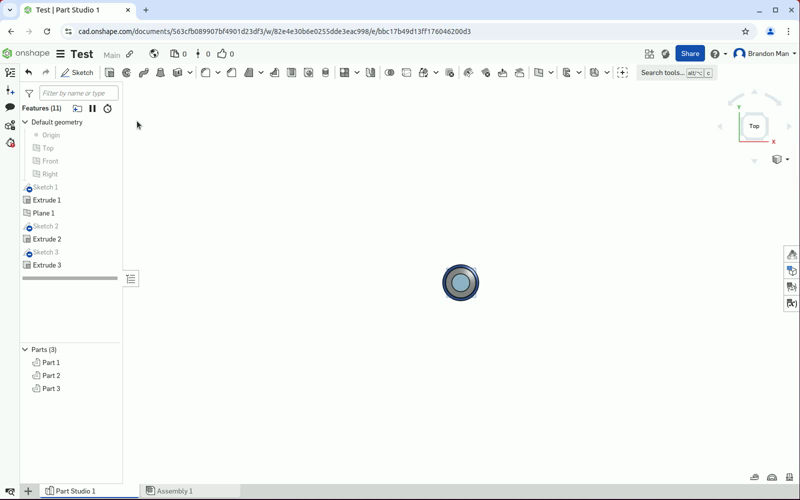
key(up, 3)
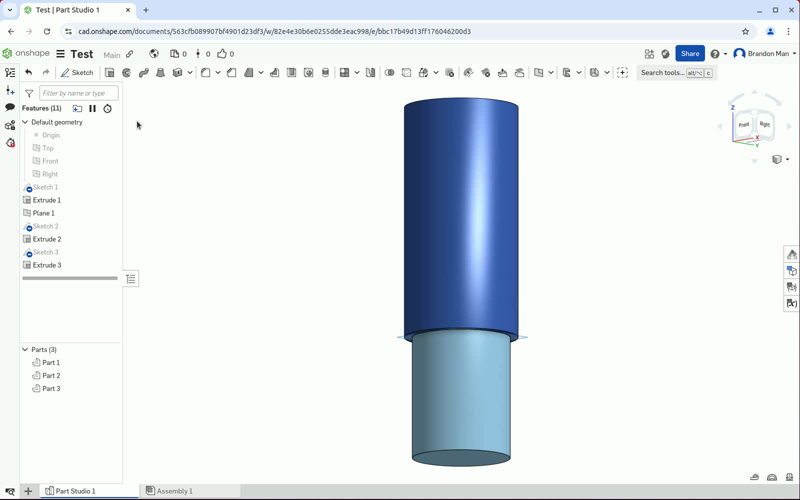
key(left, 3)
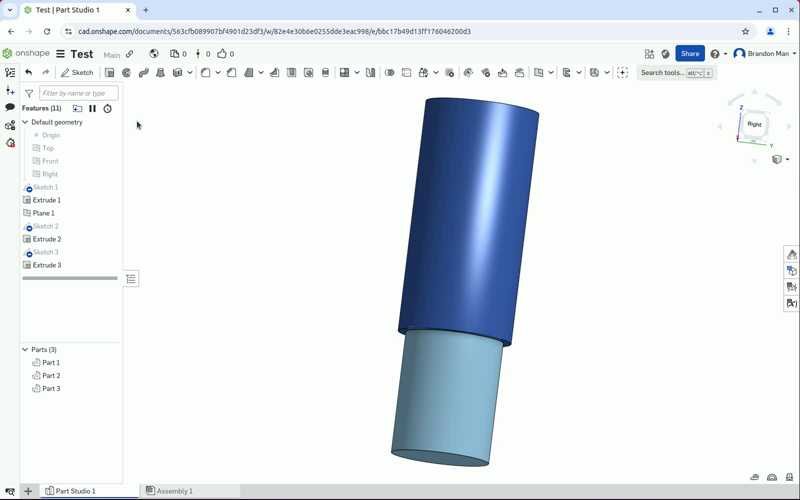
key(right, 3)
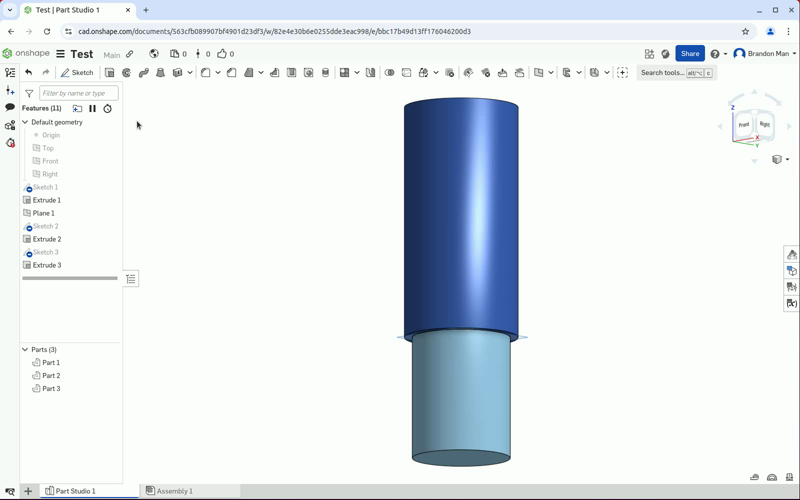
key(down, 3)
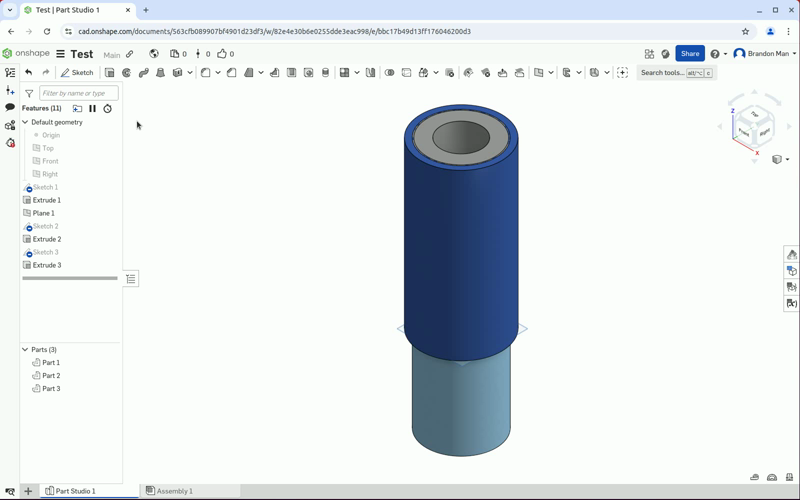
mouse_move(73, 189)
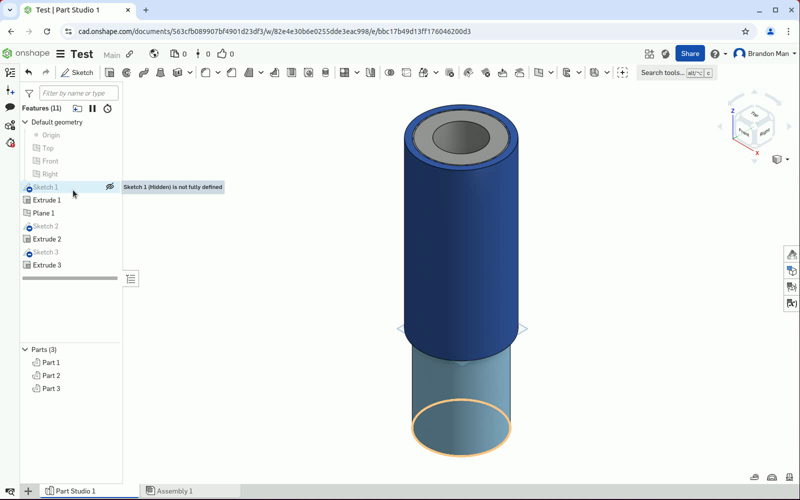
click(73, 189)